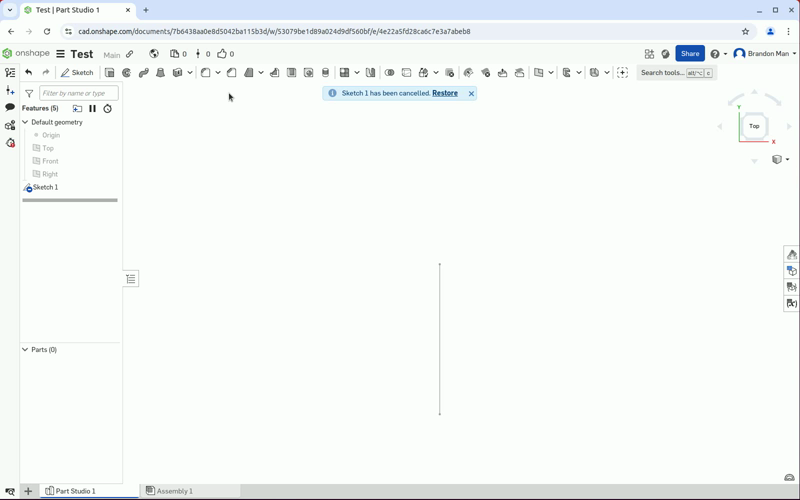
key(shift+h)
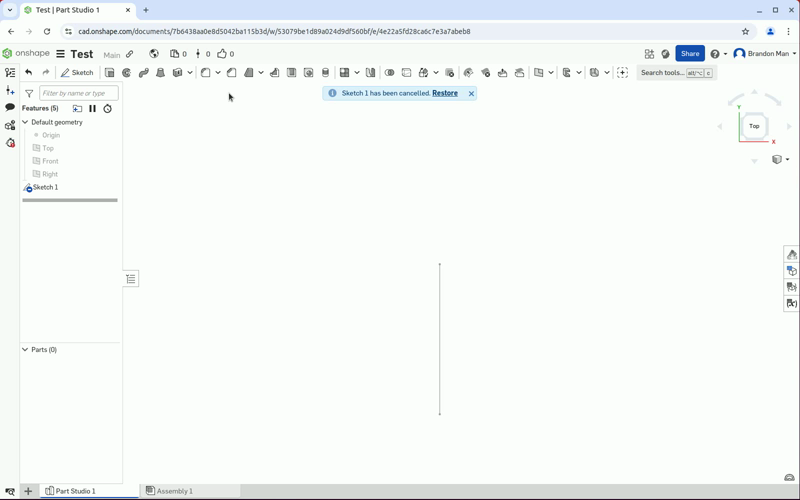
key(shift+s)
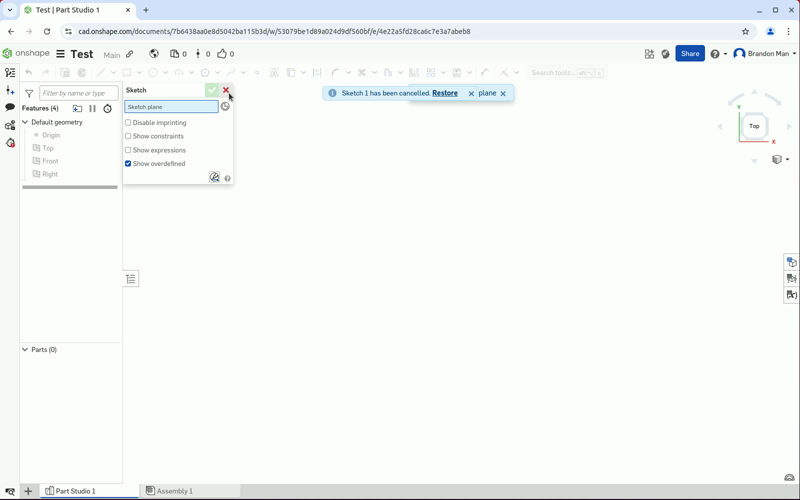
mouse_move(73, 150)
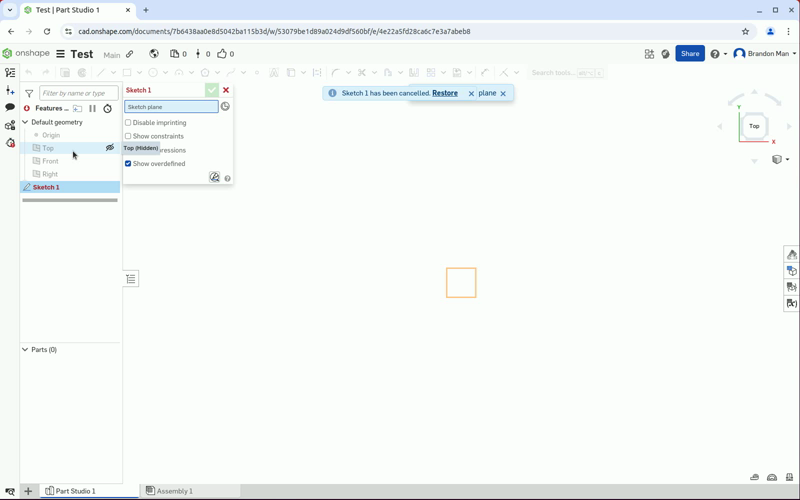
click(73, 150)
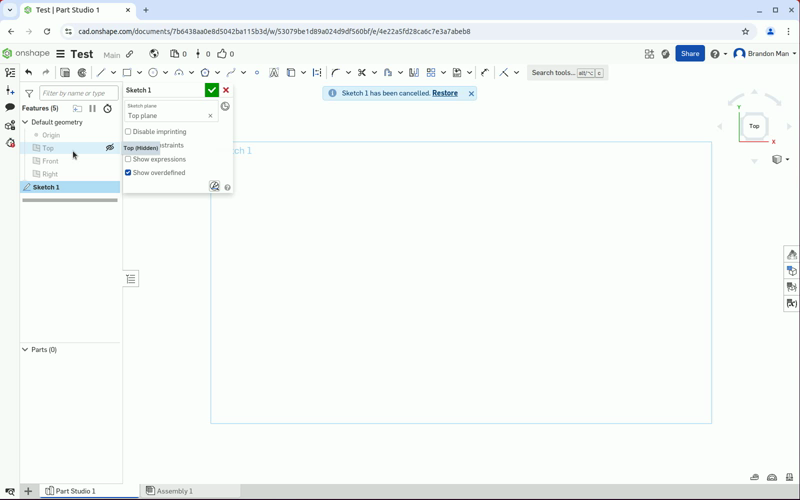
mouse_move(73, 352)
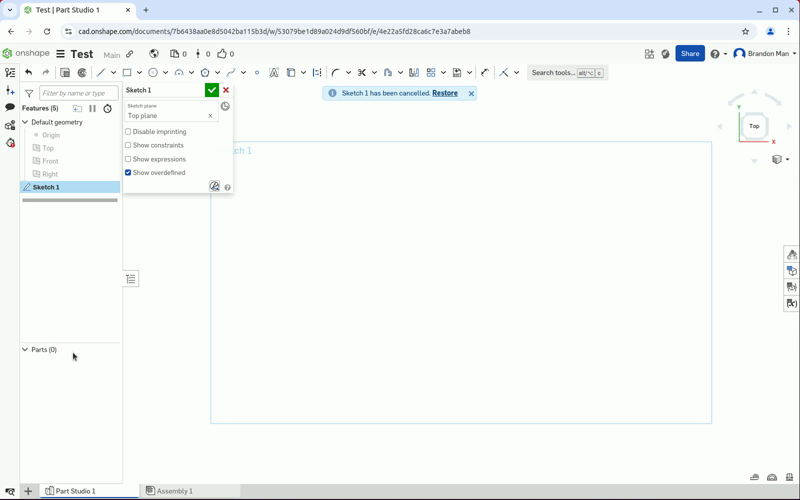
key(y)
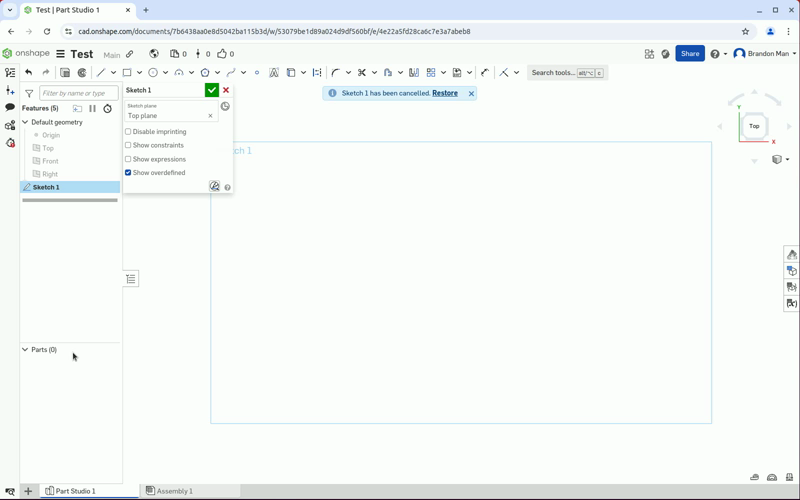
key(l)
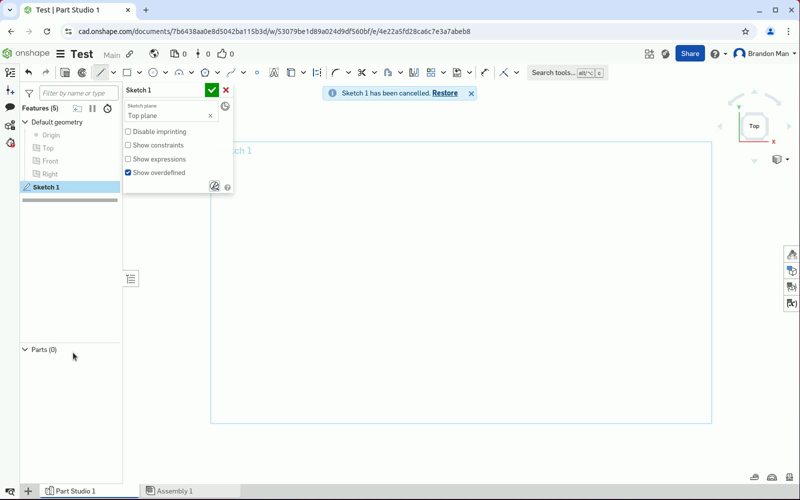
key_down(shift)
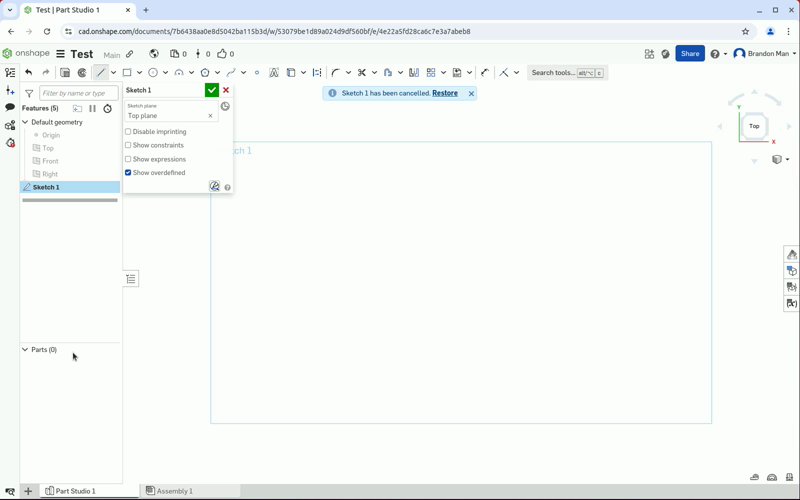
mouse_move(348, 305)
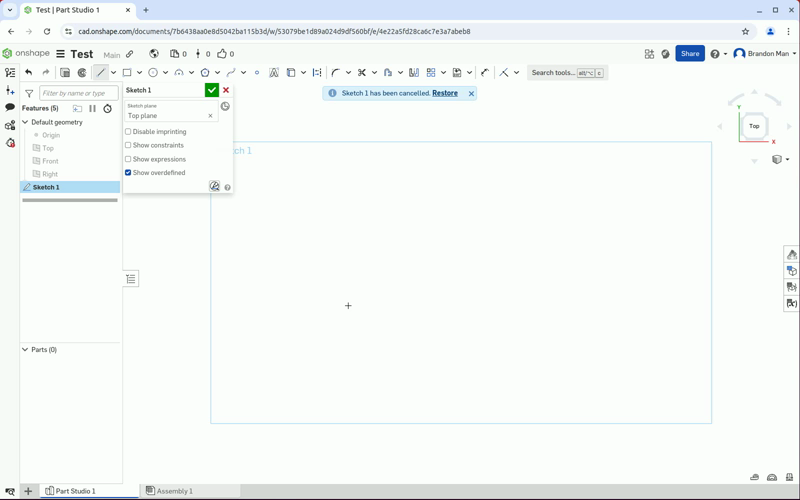
click(348, 305)
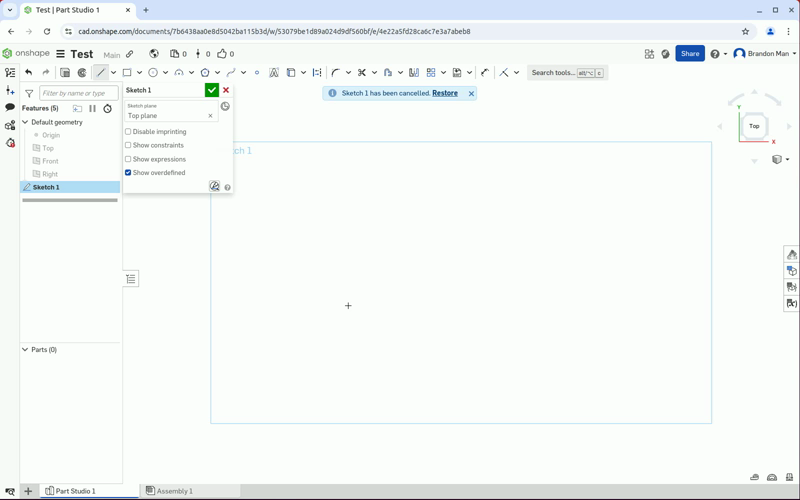
key_up(shift)
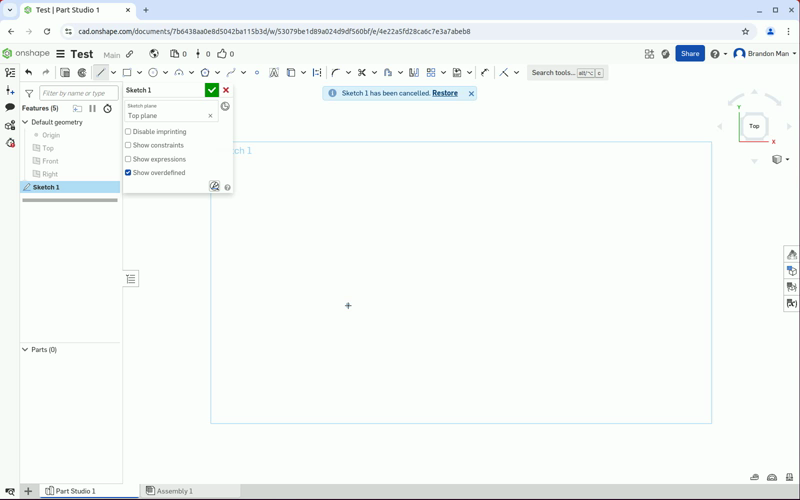
key_down(shift)
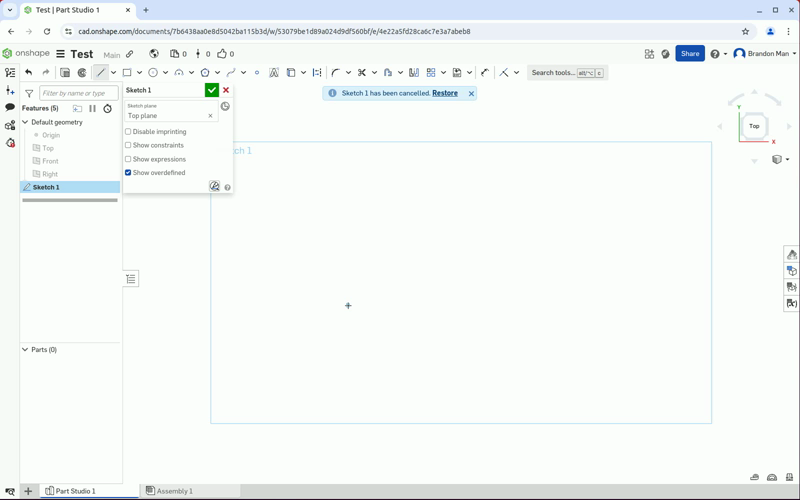
mouse_move(570, 305)
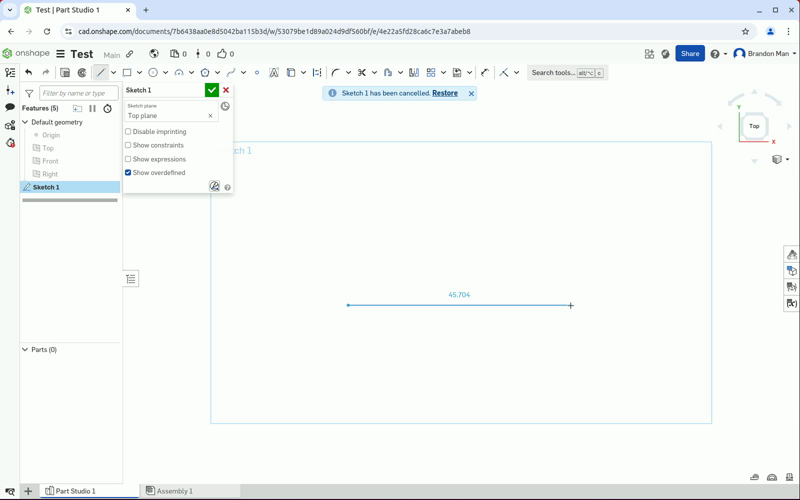
click(570, 305)
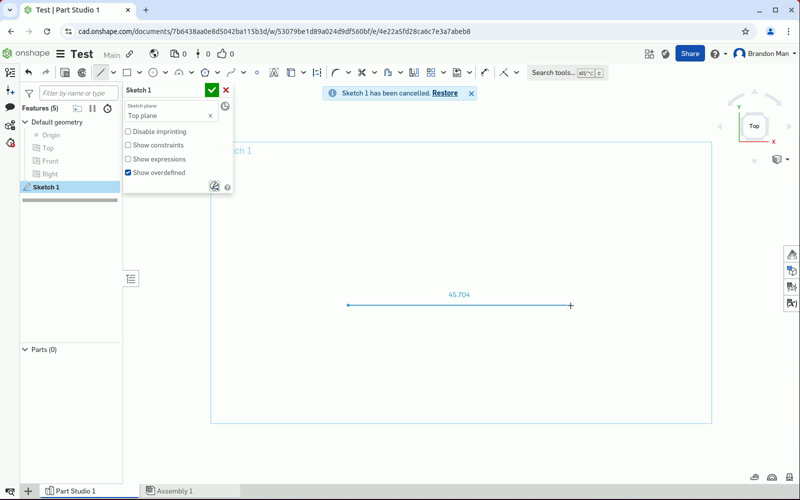
key_up(shift)
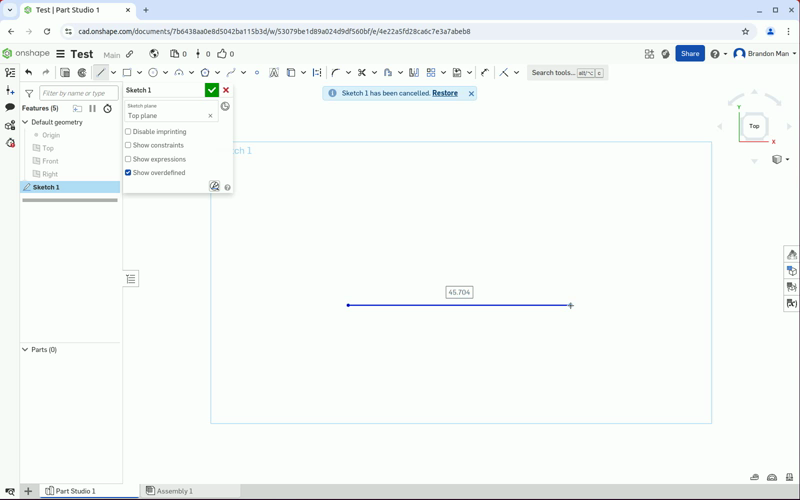
key_down(shift)
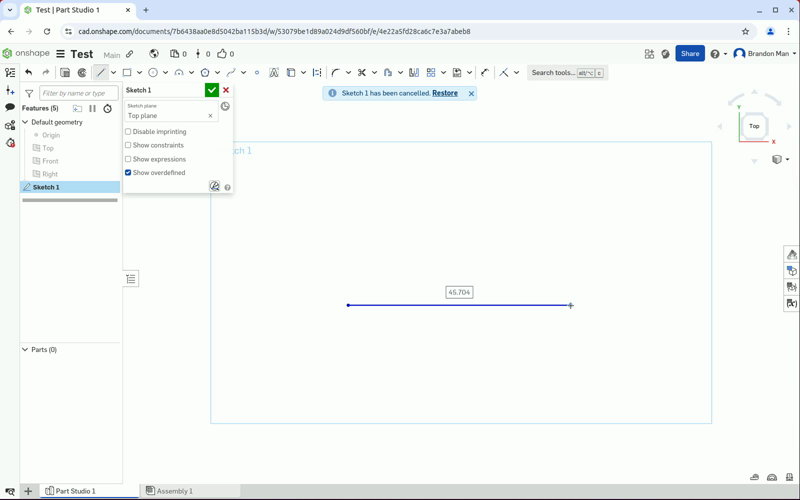
mouse_move(589, 305)
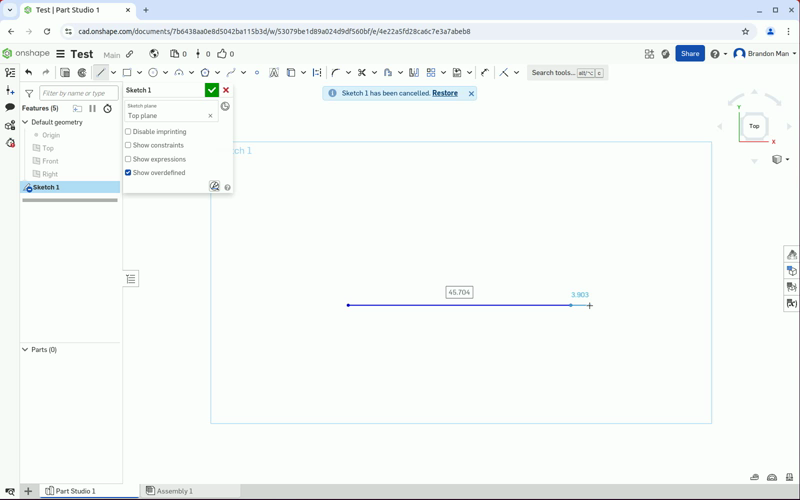
mouse_move(570, 260)
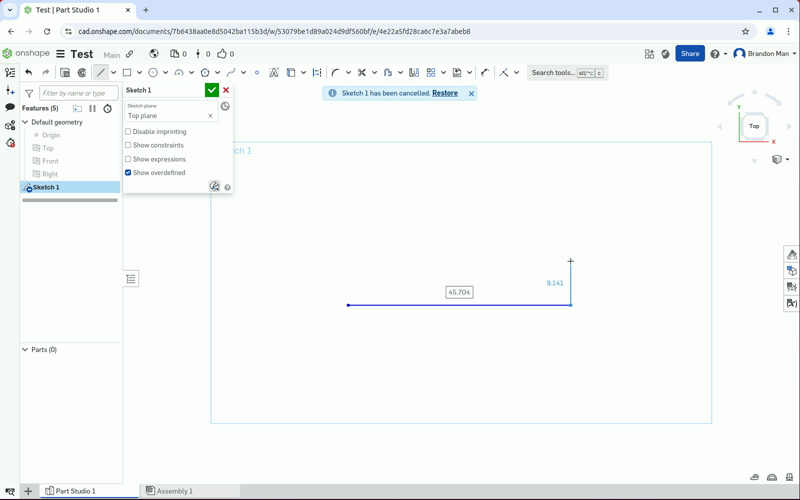
click(570, 260)
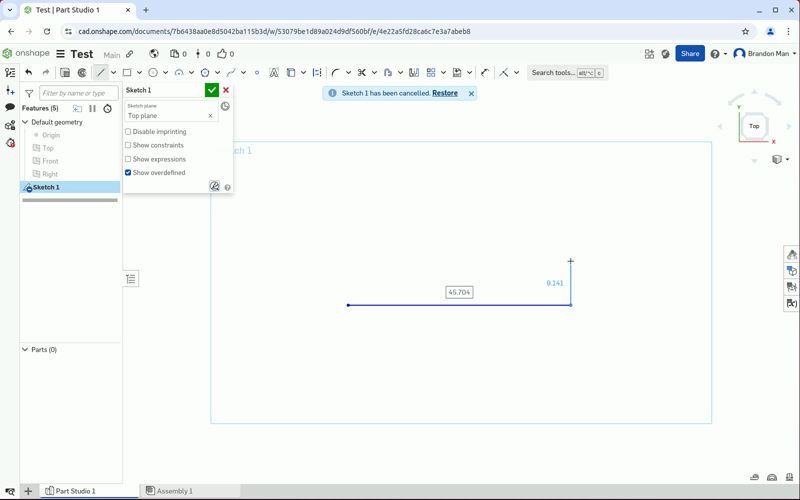
key_up(shift)
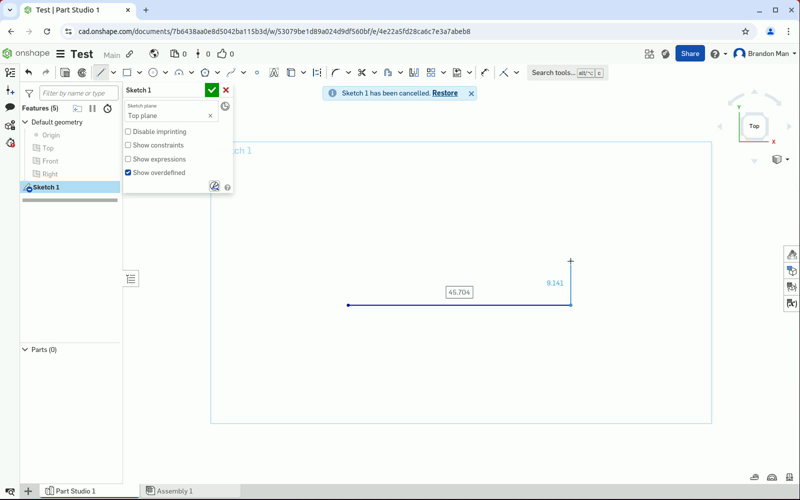
key_down(shift)
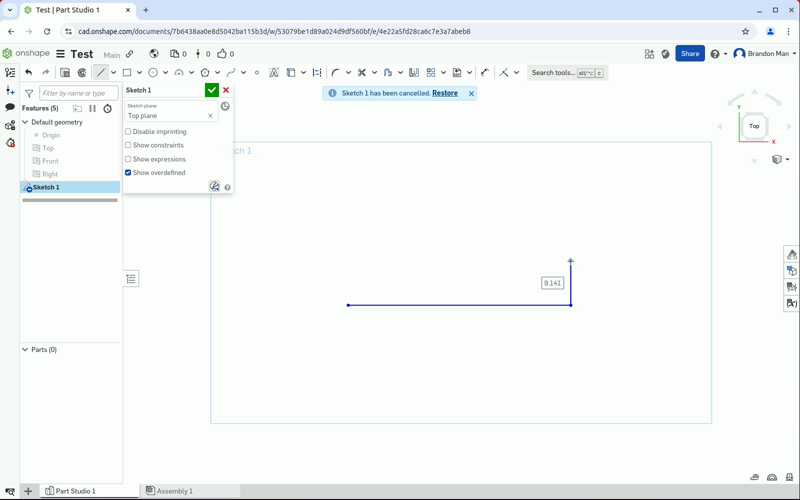
mouse_move(348, 260)
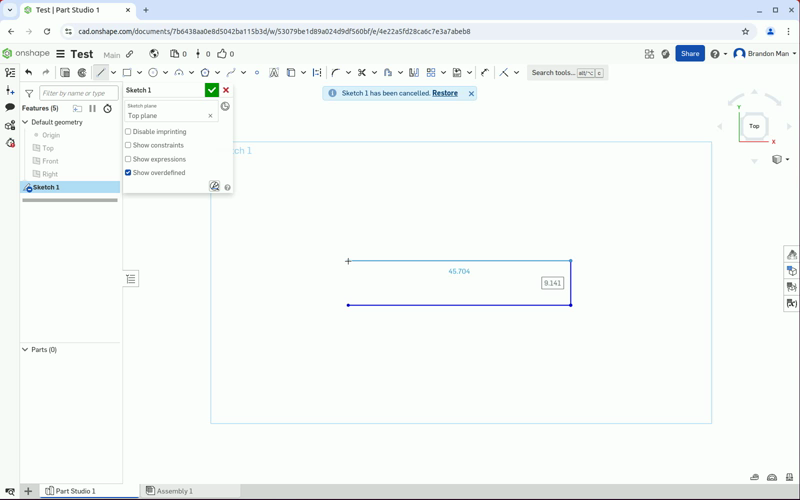
click(348, 260)
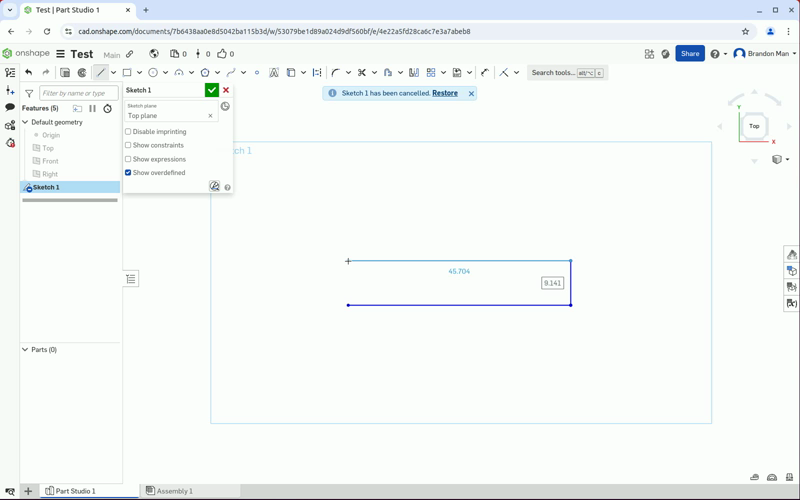
key_up(shift)
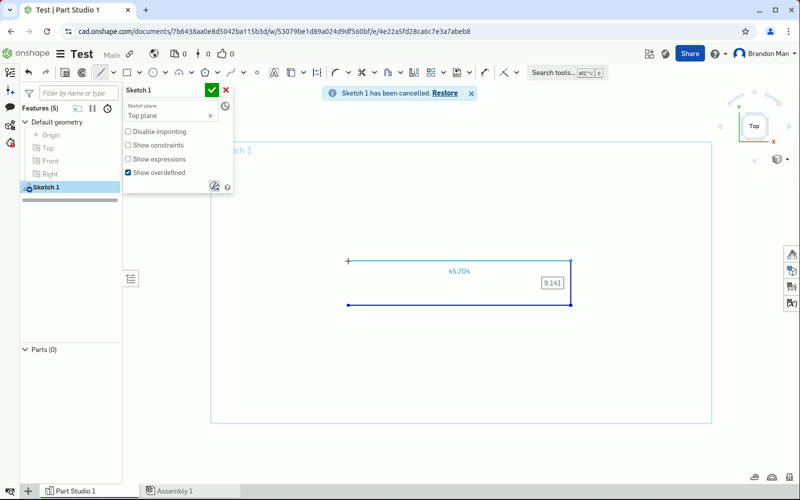
mouse_move(378, 260)
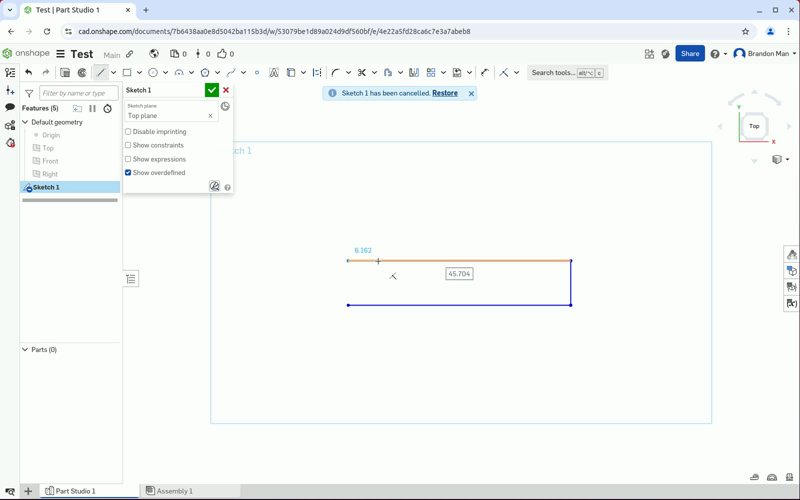
key_down(shift)
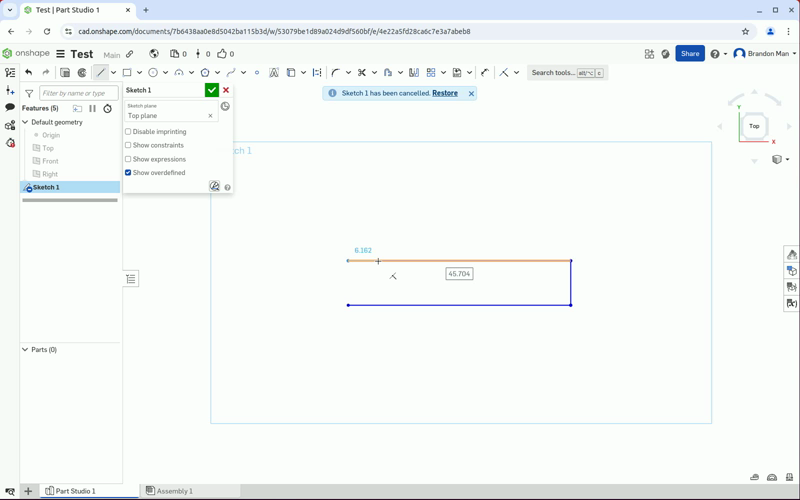
mouse_move(348, 305)
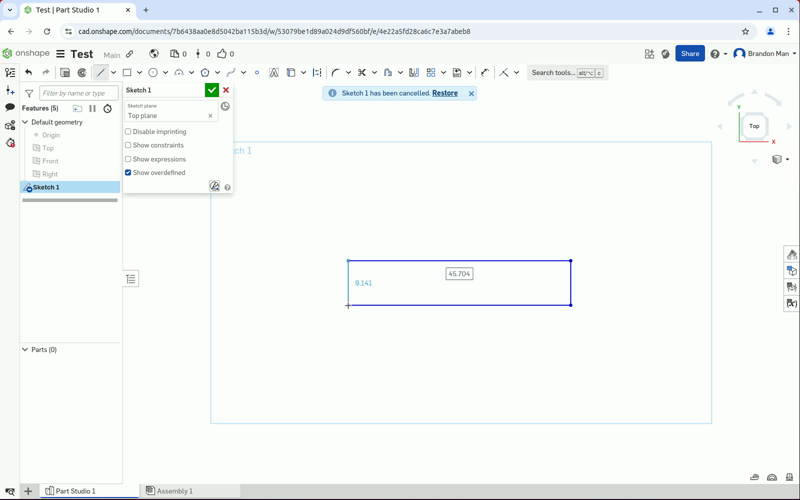
key_up(shift)
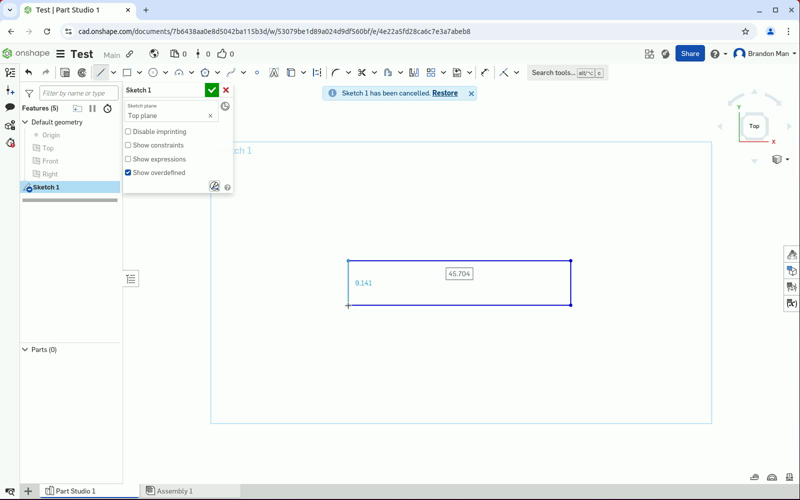
click(348, 305)
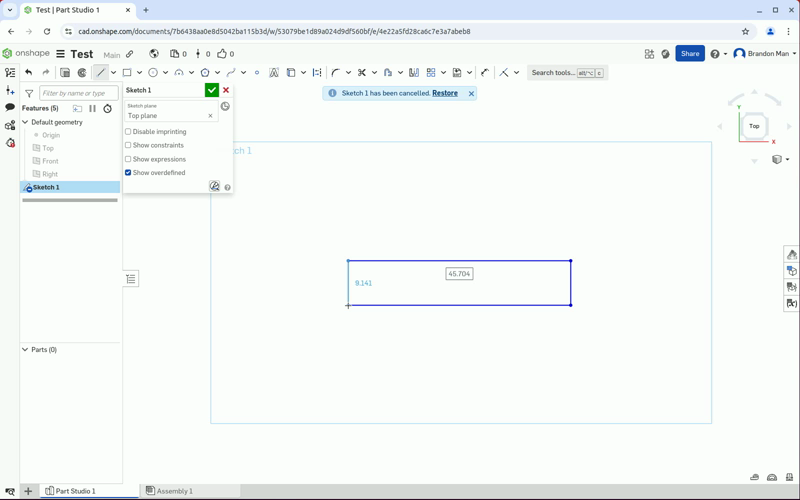
key(esc)
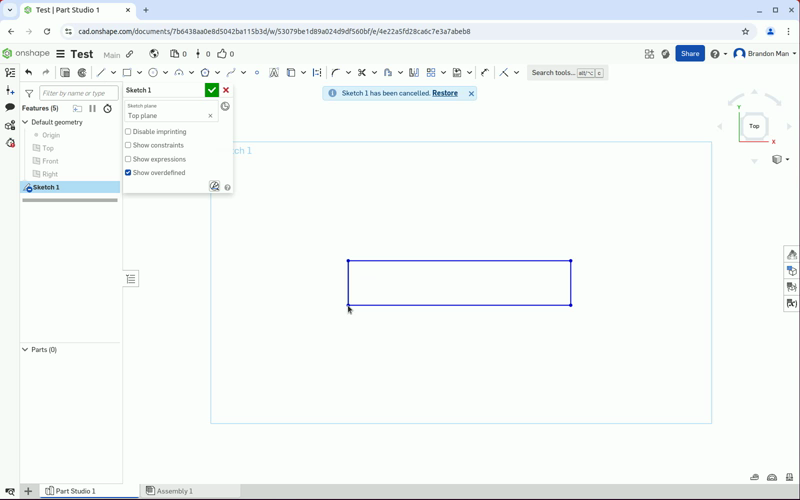
mouse_move(405, 276)
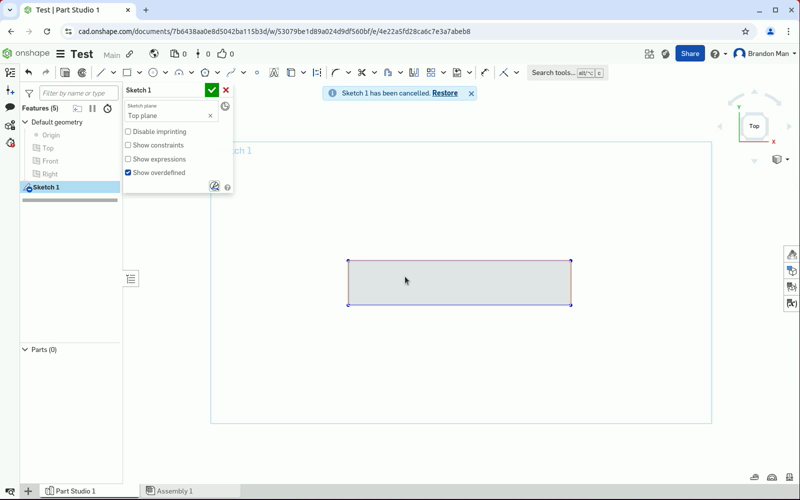
click(405, 276)
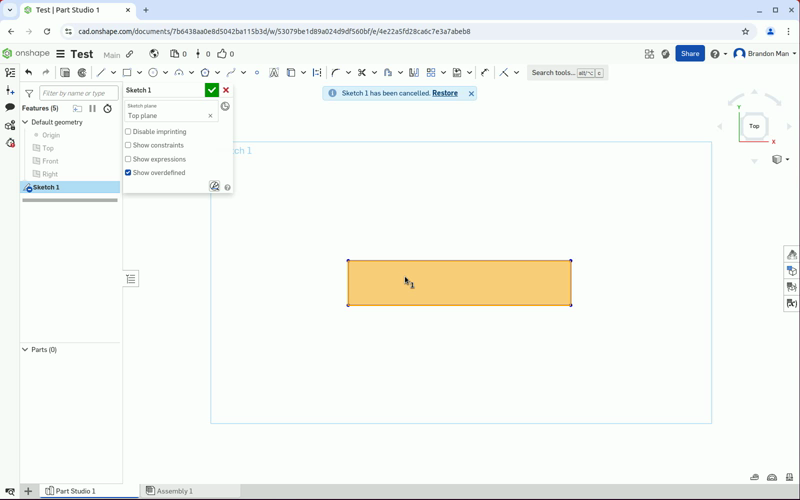
mouse_move(73, 352)
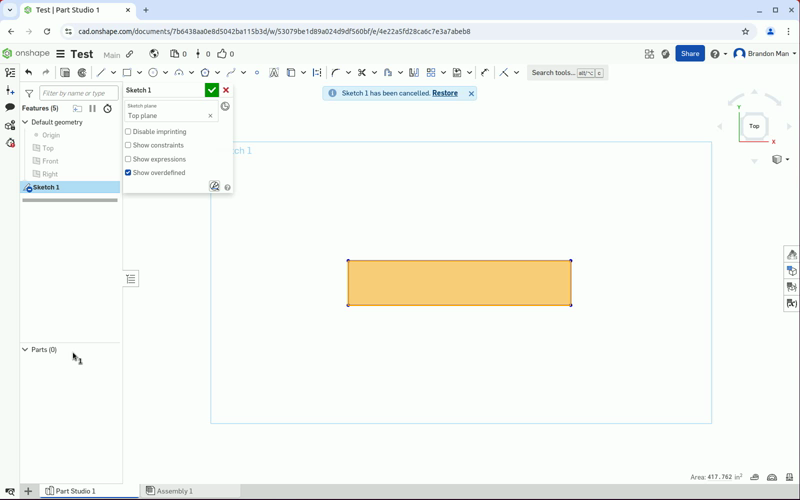
key(shift+y)
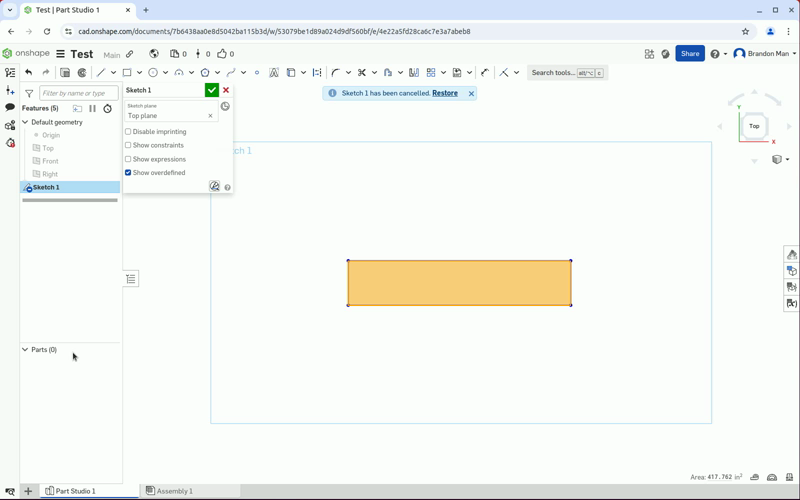
key(shift+e)
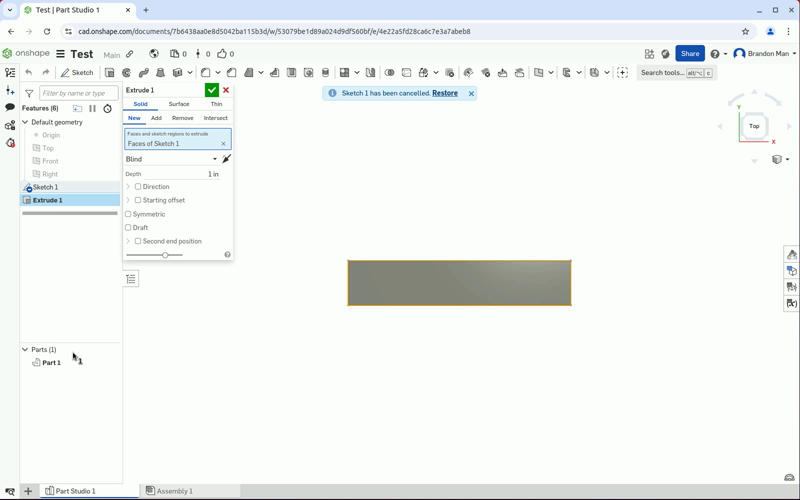
mouse_move(143, 106)
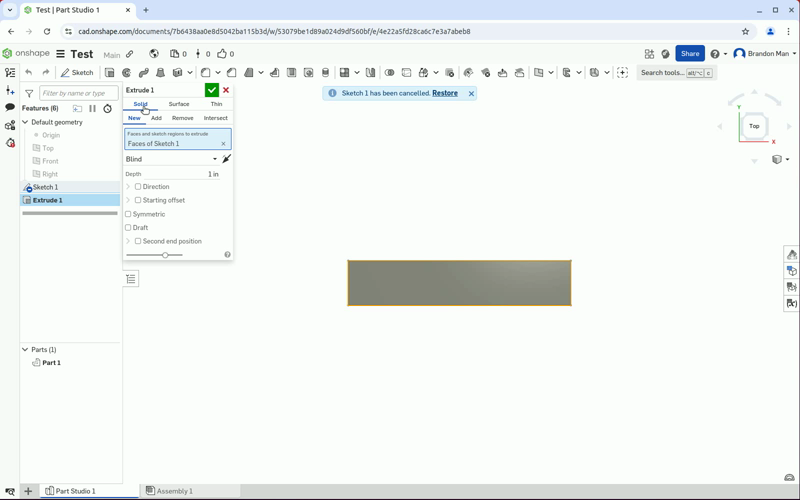
click(143, 106)
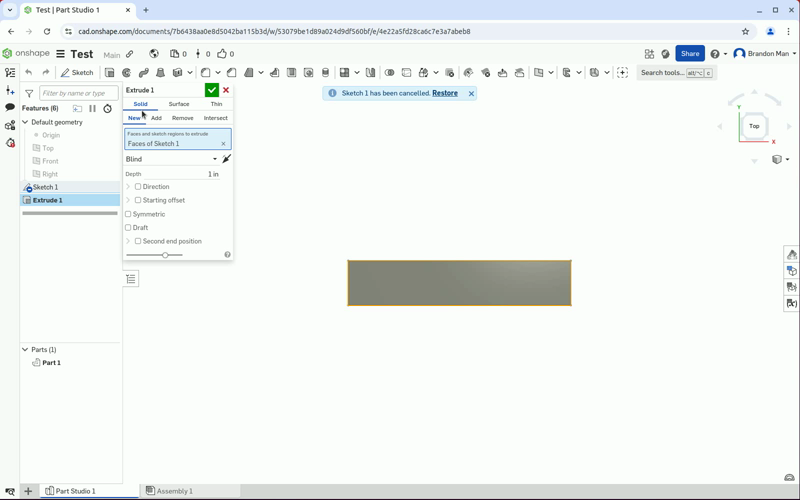
mouse_move(137, 120)
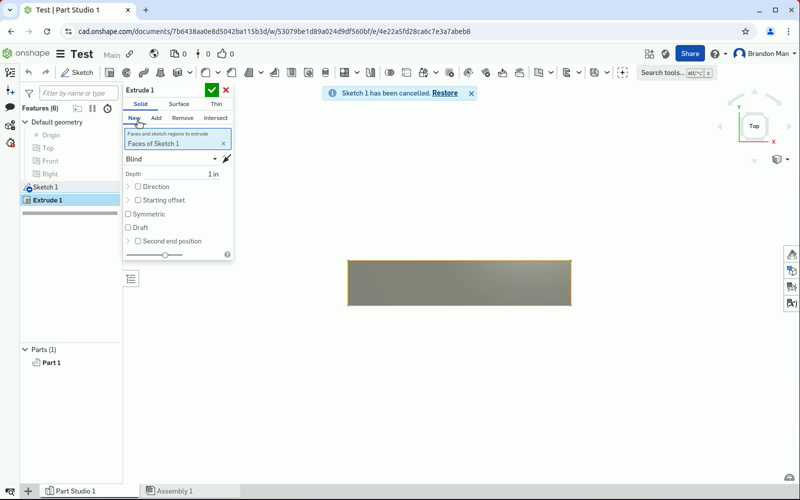
click(137, 120)
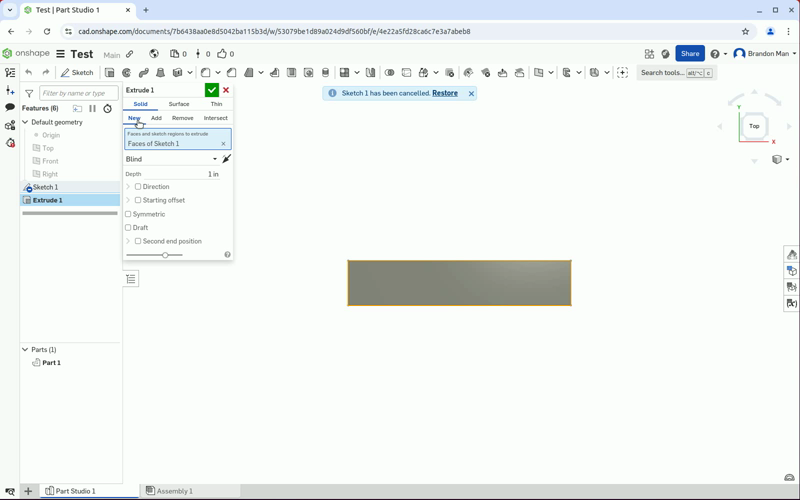
key(tab, 4)
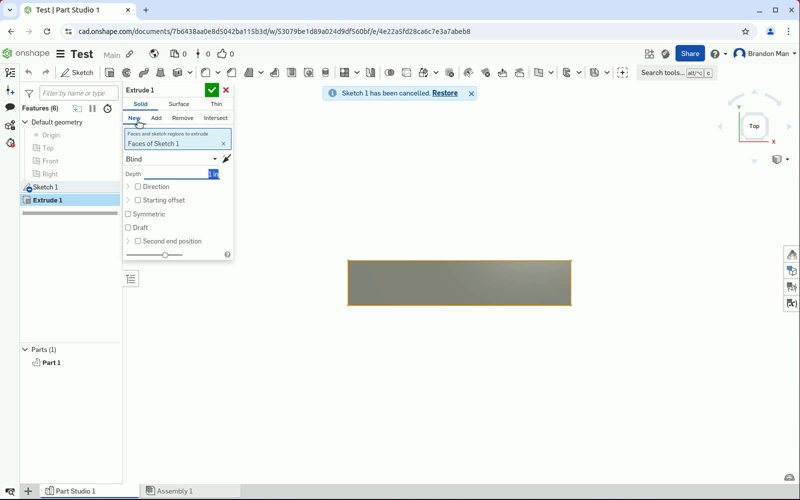
text(4.574)
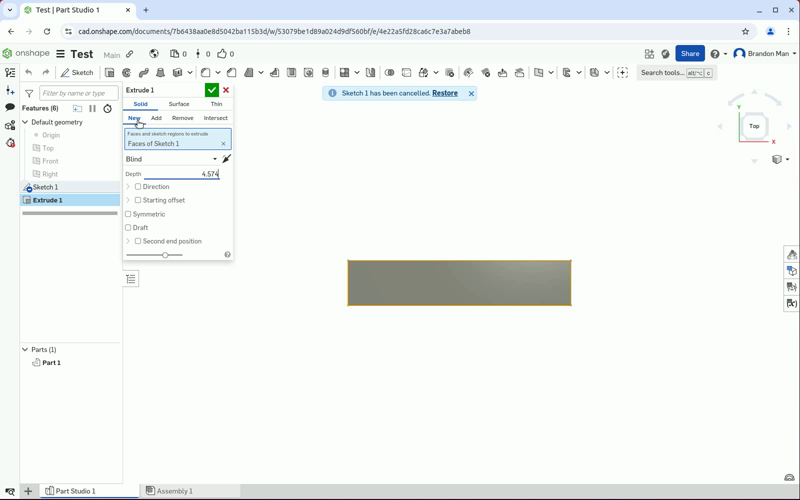
key(enter)
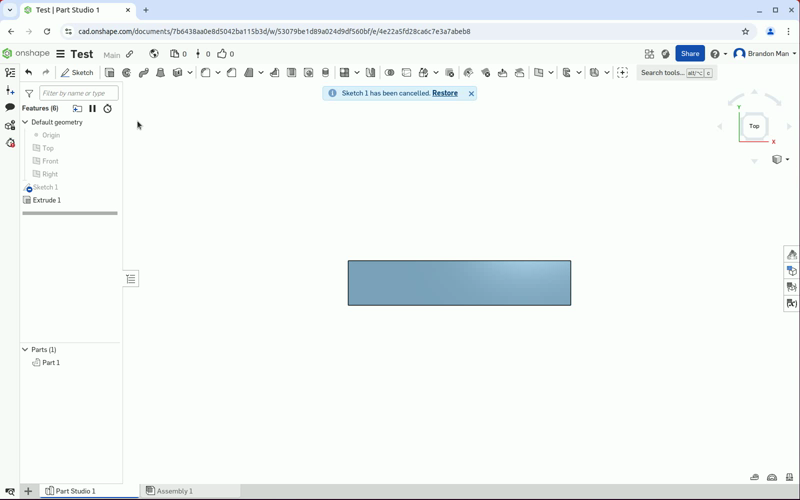
key(shift+h)
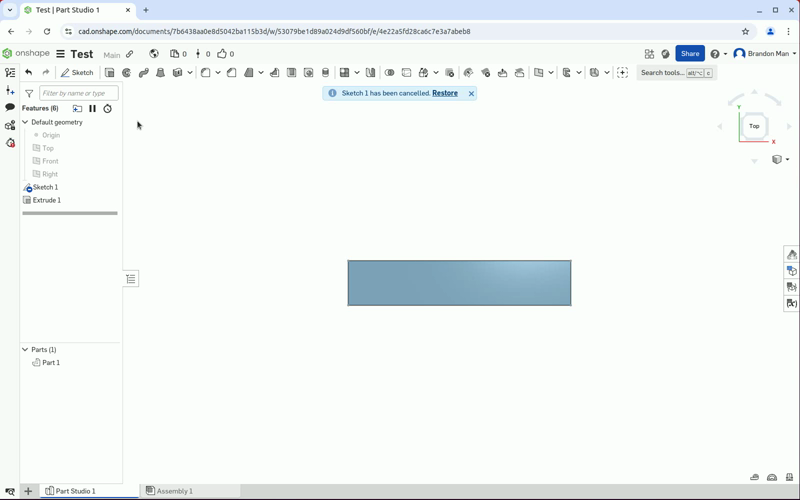
key(shift+h)
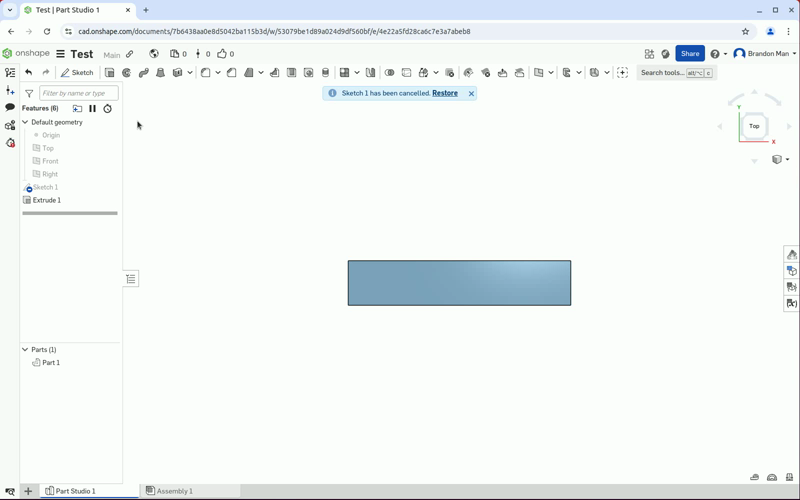
mouse_move(73, 189)
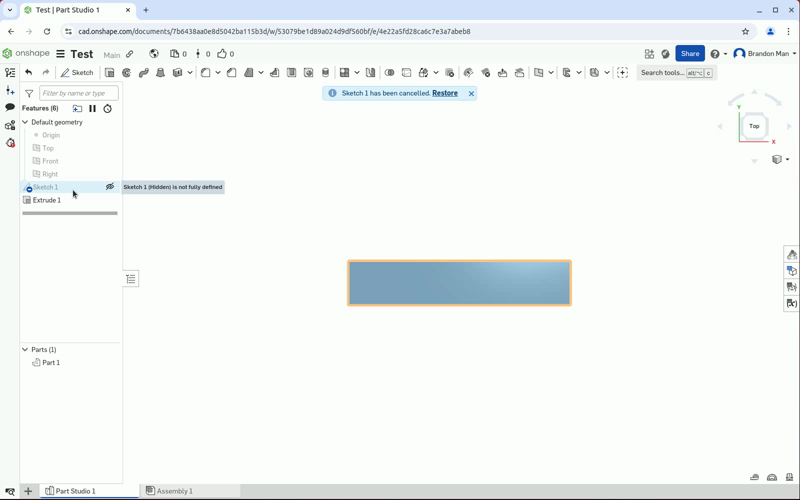
click(73, 189)
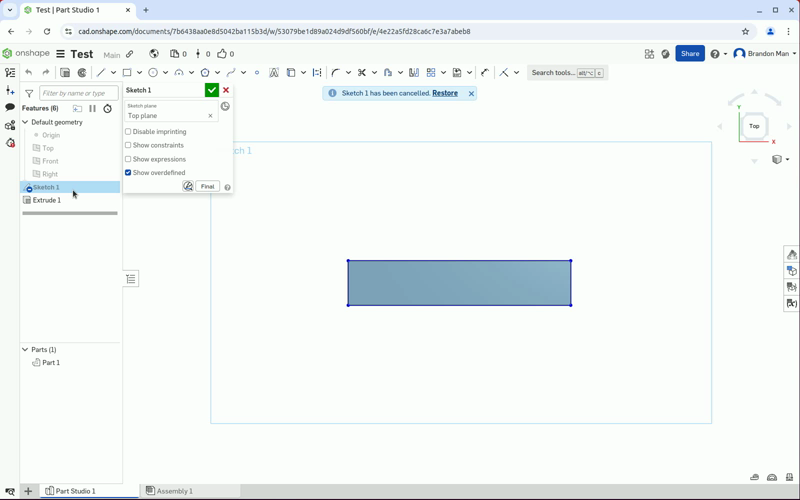
mouse_move(229, 92)
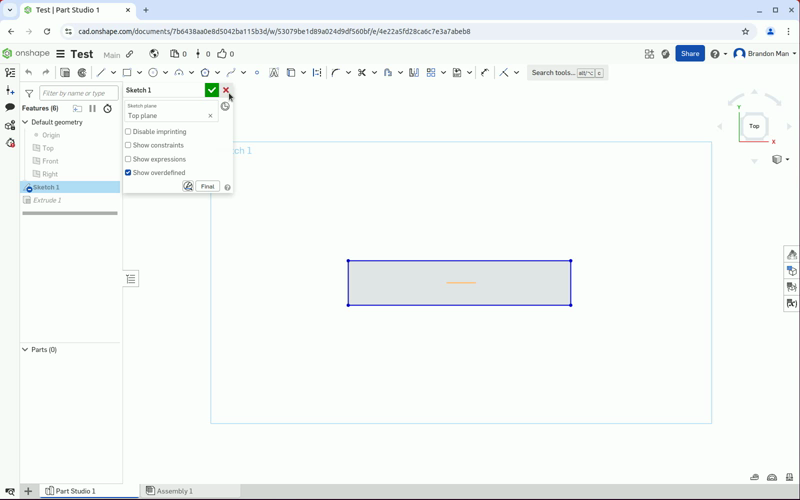
click(229, 92)
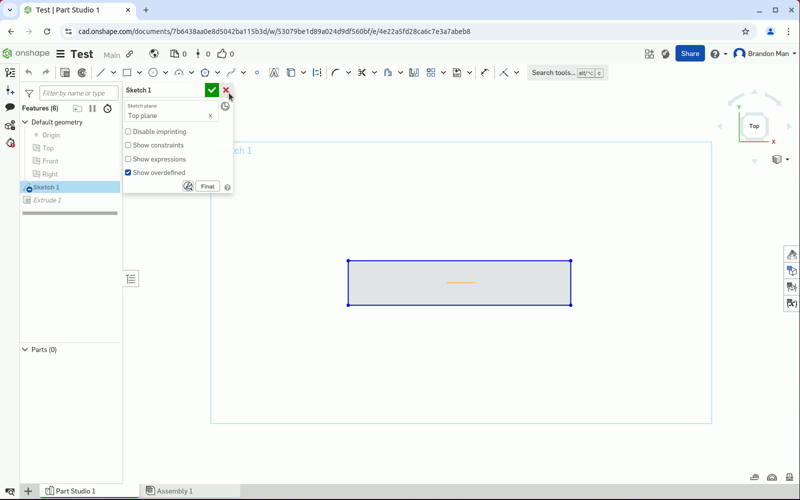
key(shift+s)
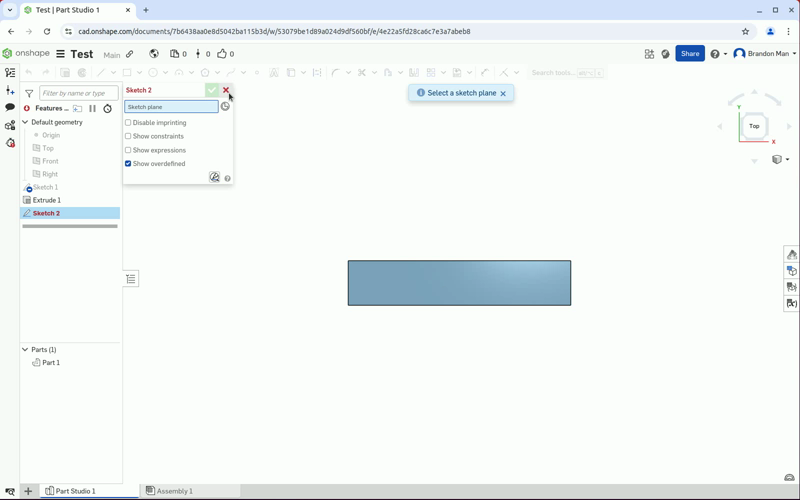
mouse_move(73, 150)
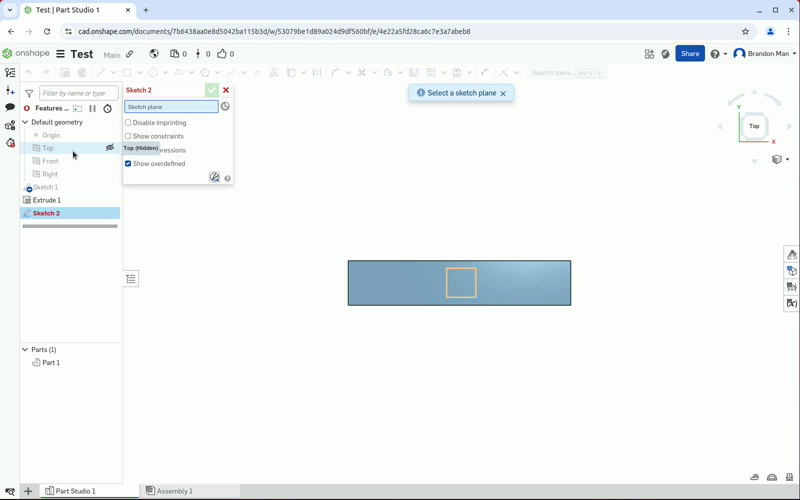
click(73, 150)
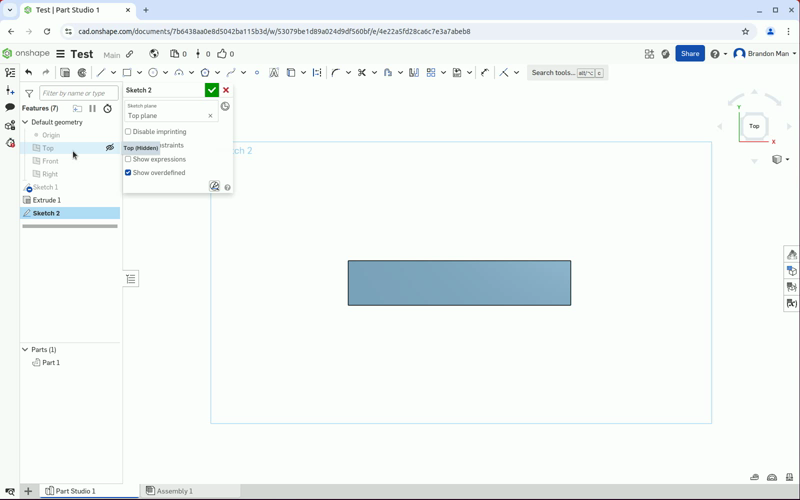
mouse_move(73, 352)
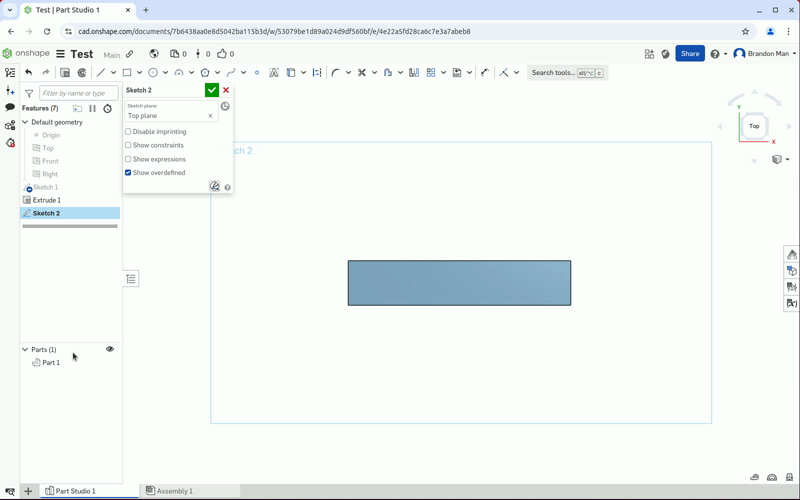
key(y)
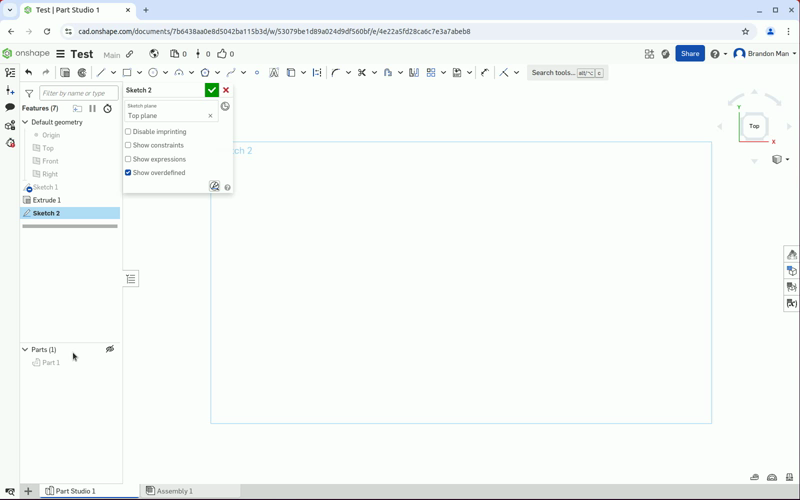
key(l)
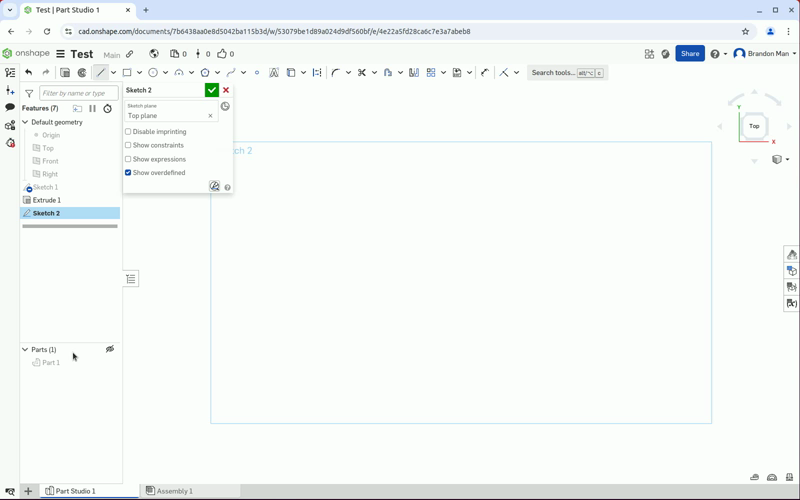
key_down(shift)
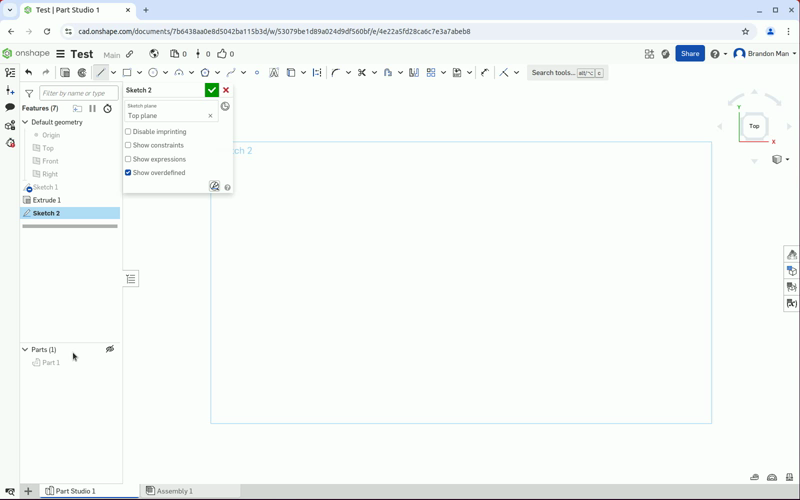
mouse_move(349, 238)
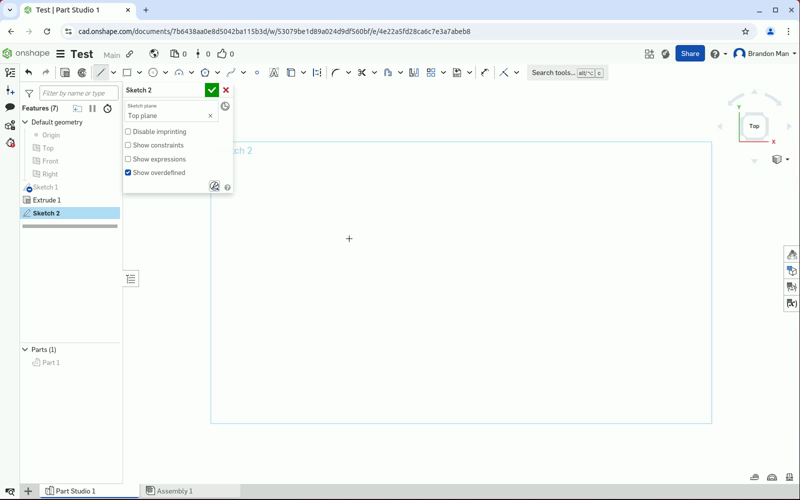
click(349, 238)
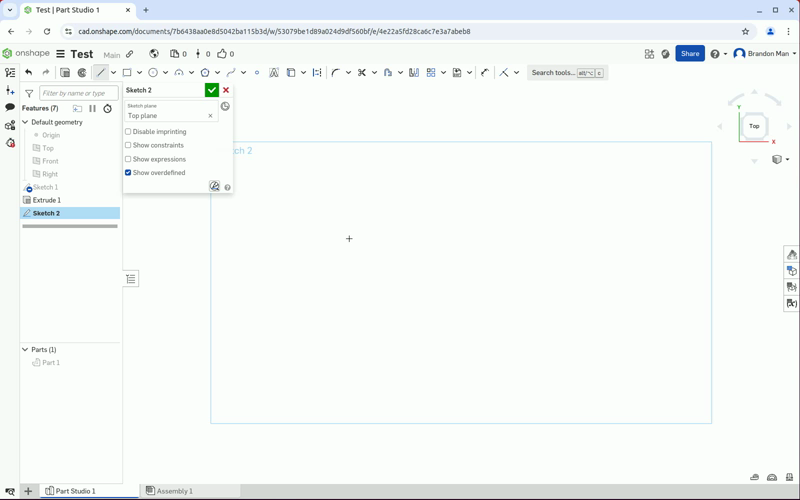
key_up(shift)
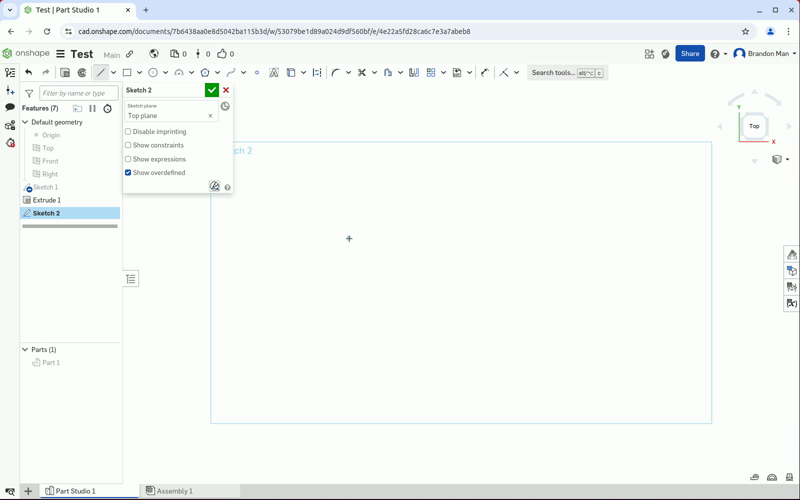
key_down(shift)
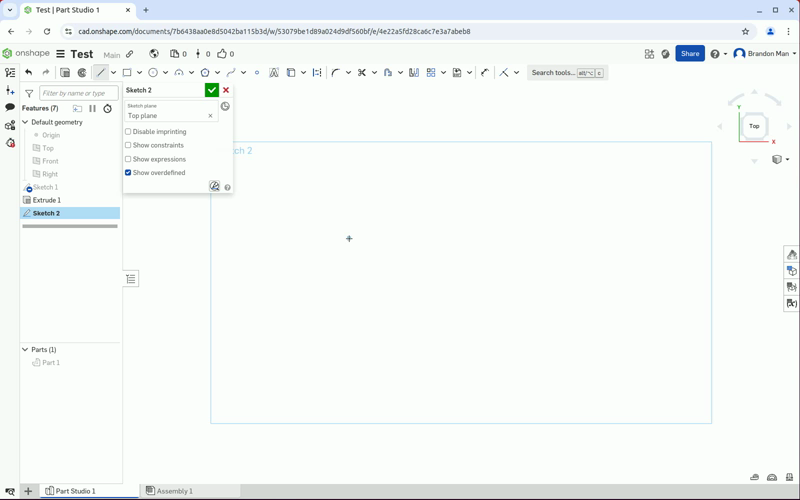
mouse_move(572, 238)
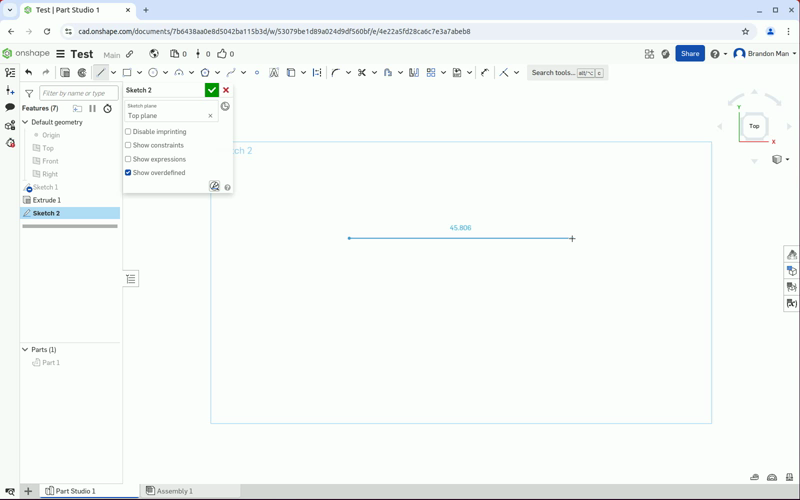
click(572, 238)
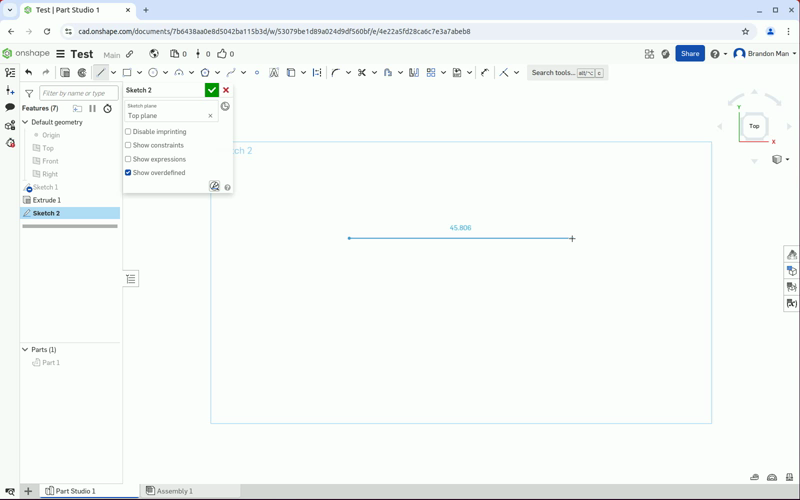
key_up(shift)
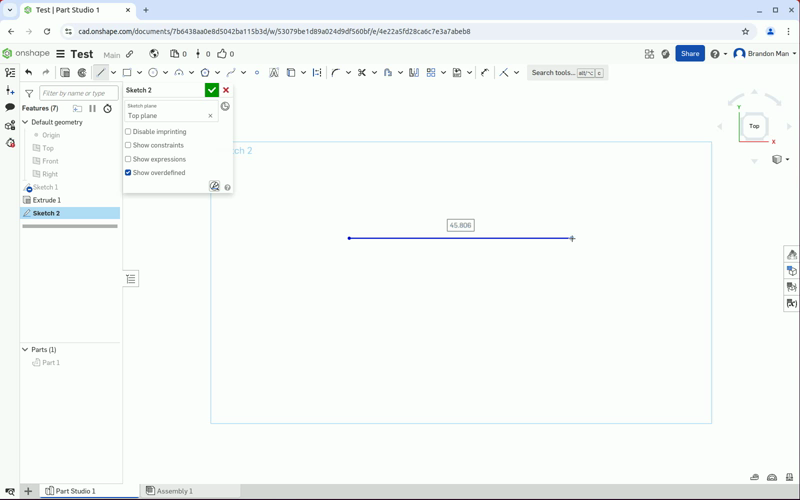
key_down(shift)
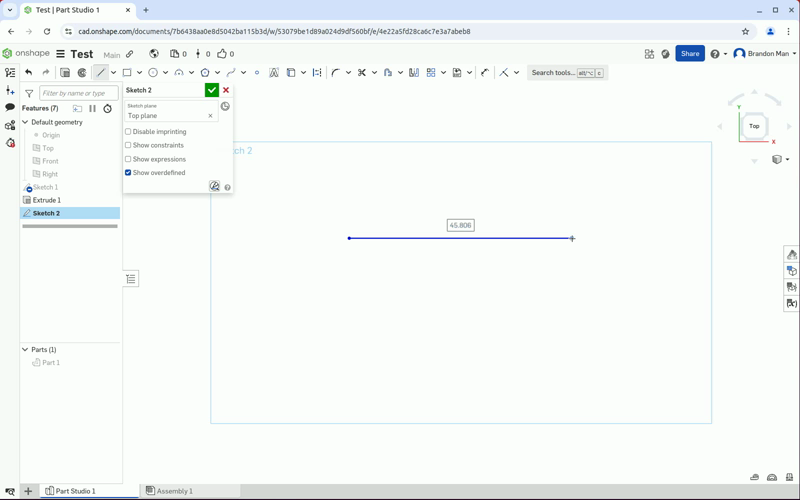
mouse_move(589, 238)
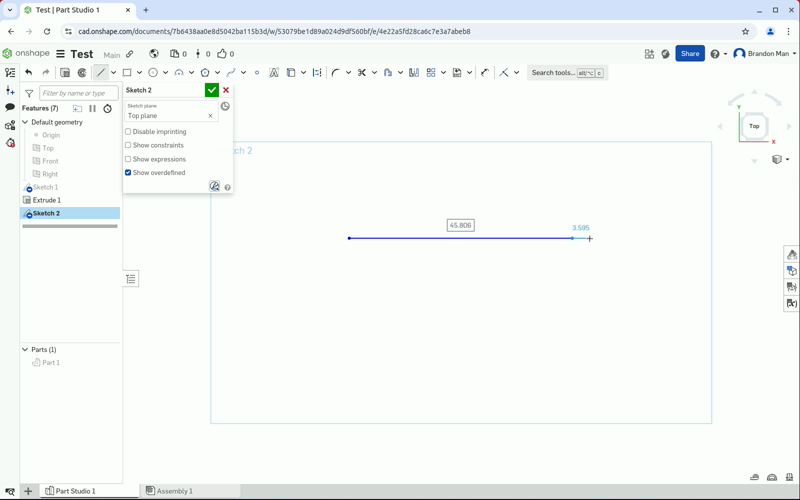
mouse_move(572, 193)
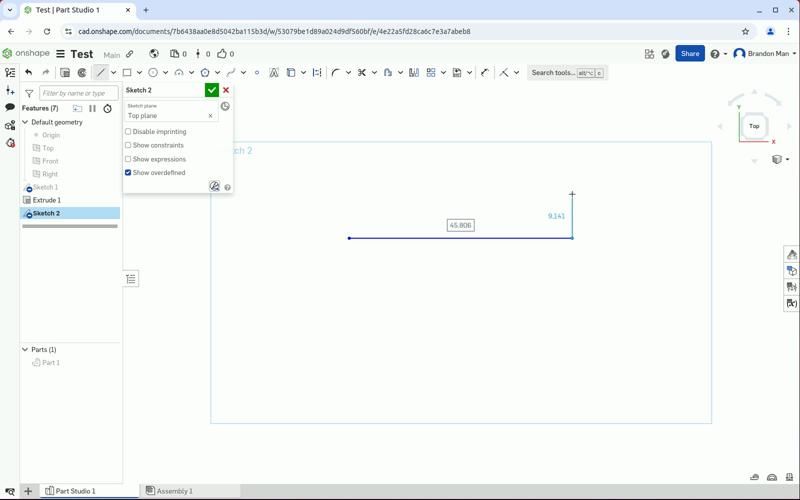
click(572, 193)
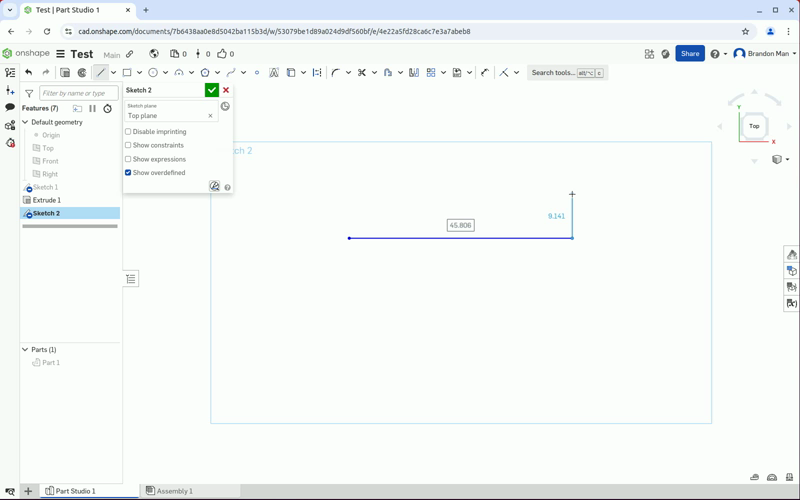
key_up(shift)
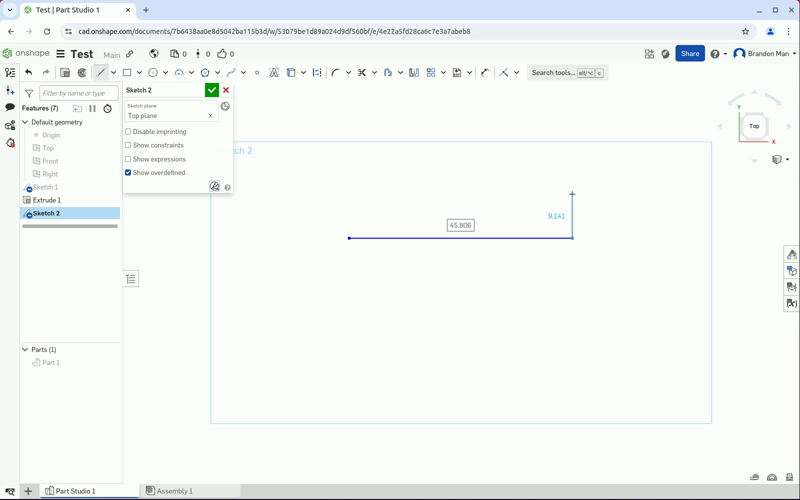
key_down(shift)
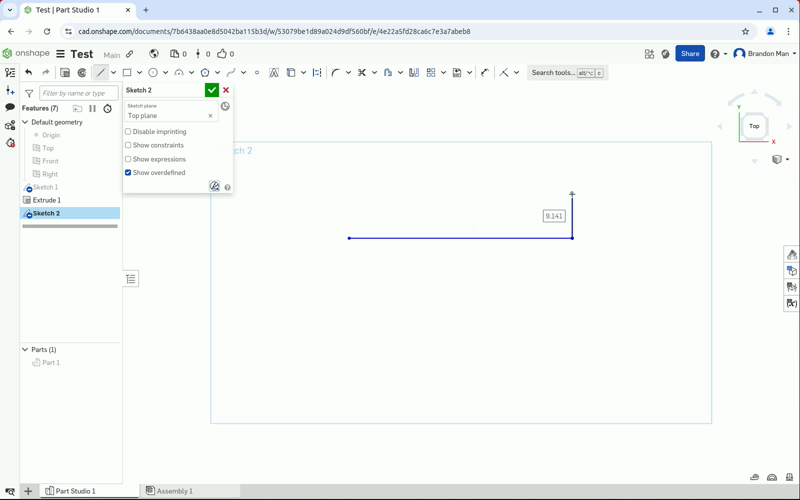
mouse_move(349, 193)
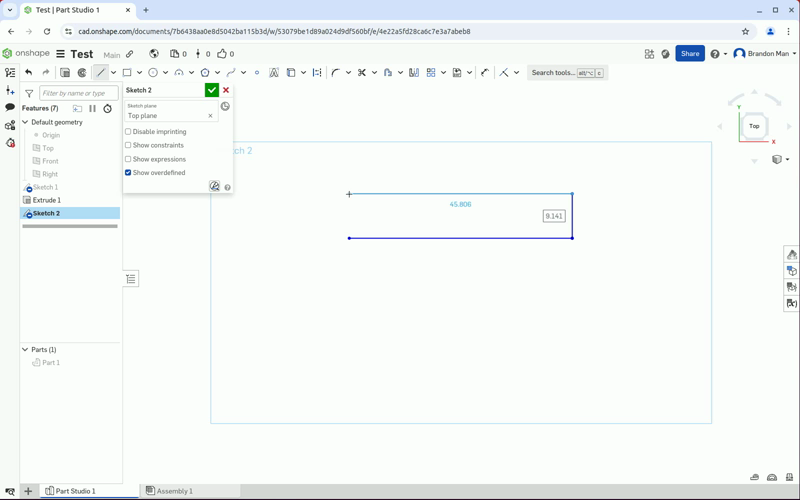
click(349, 193)
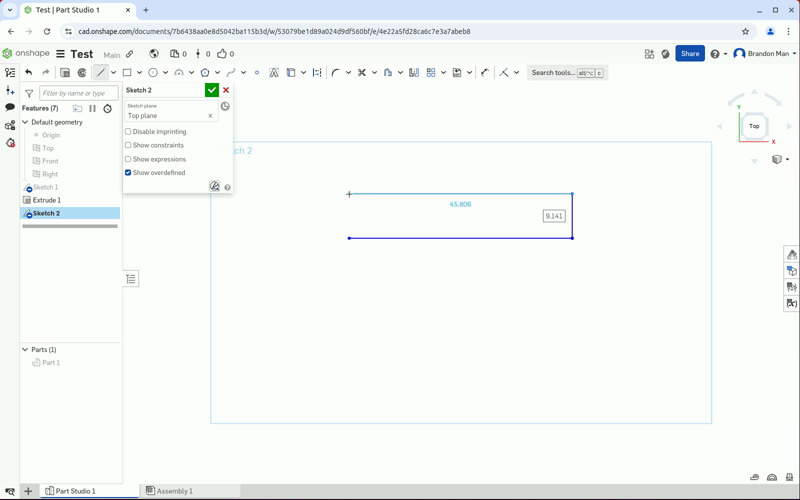
key_up(shift)
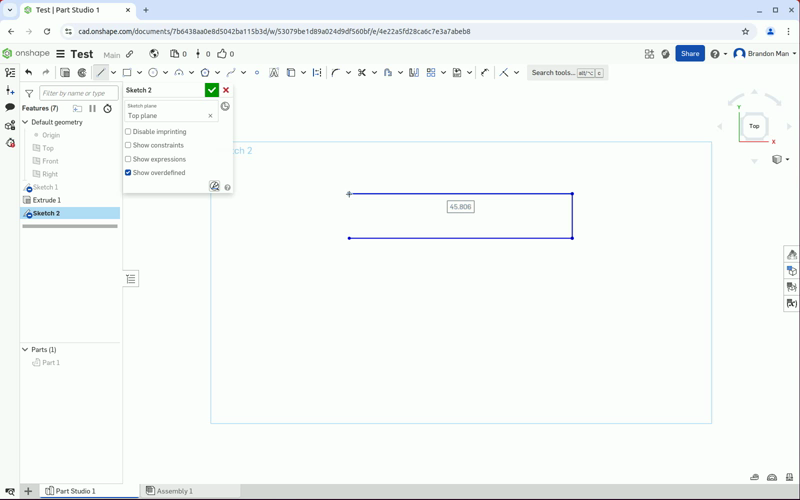
mouse_move(379, 193)
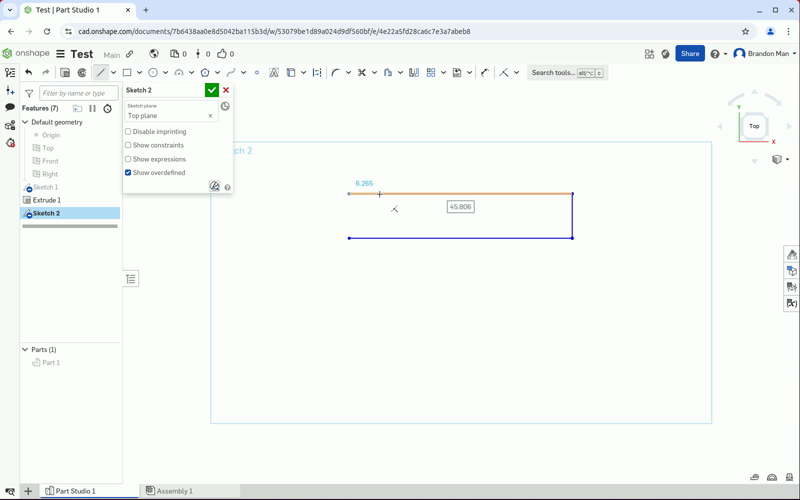
key_down(shift)
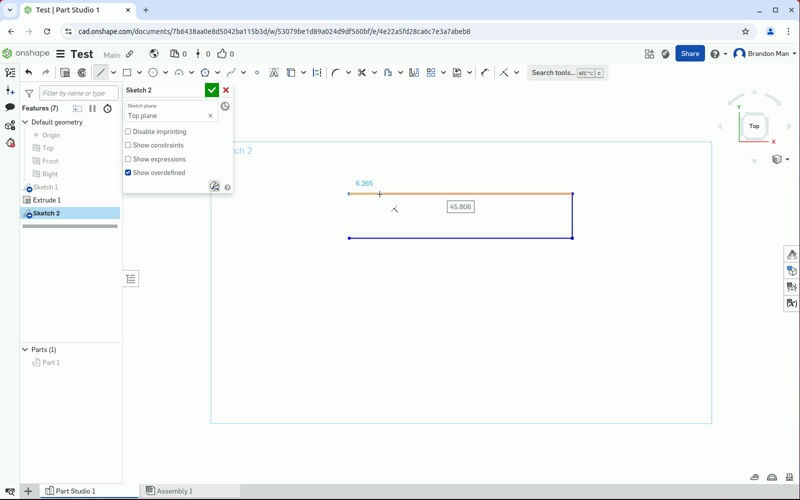
mouse_move(349, 238)
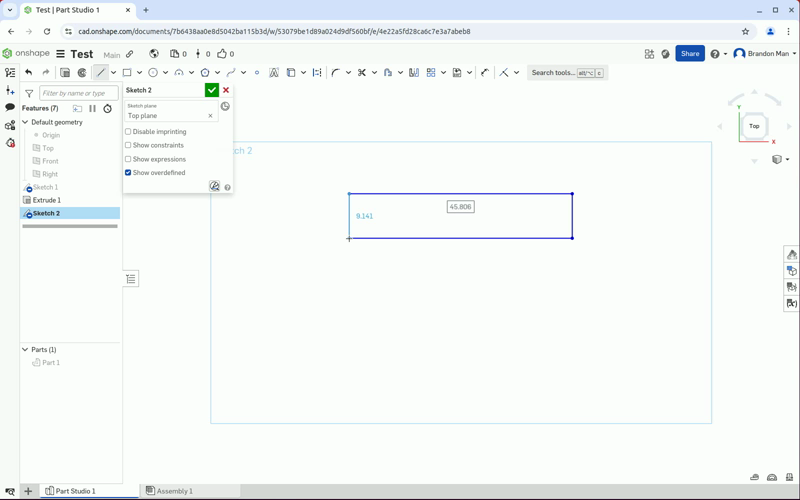
key_up(shift)
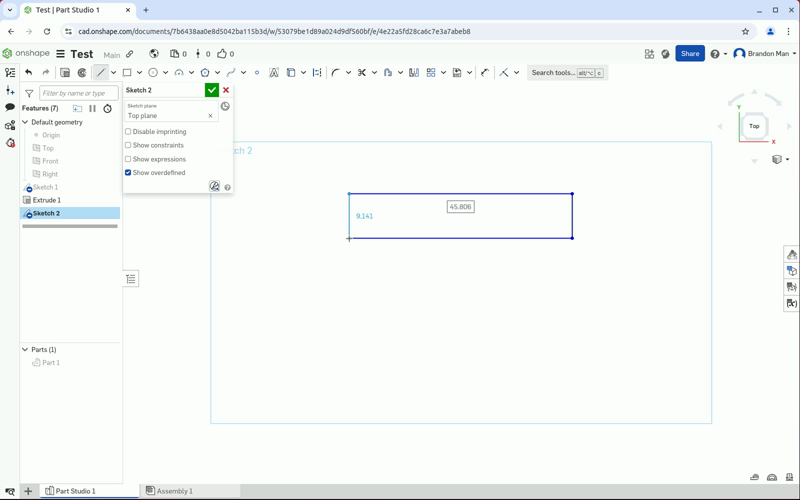
click(349, 238)
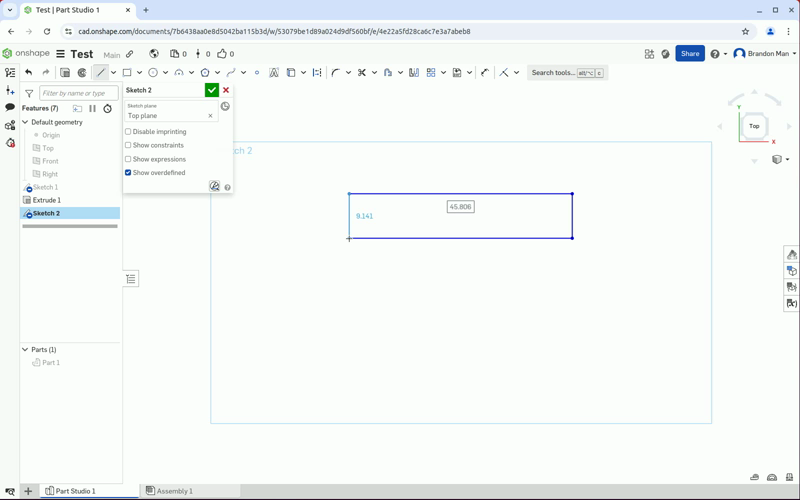
key(esc)
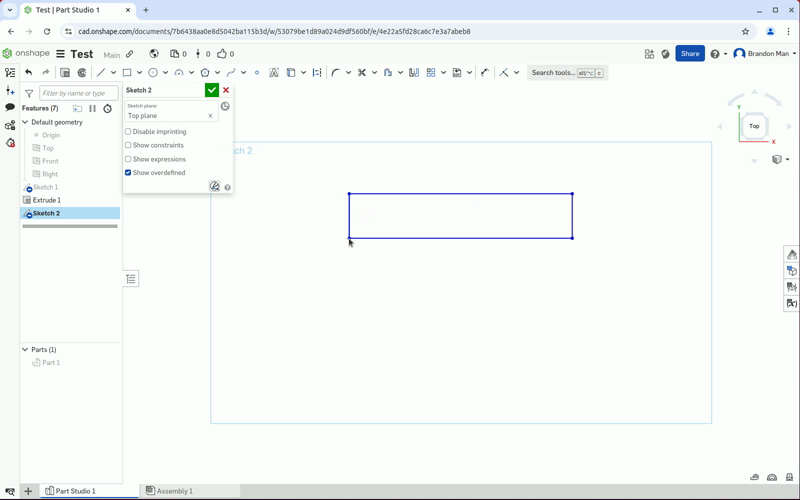
mouse_move(542, 225)
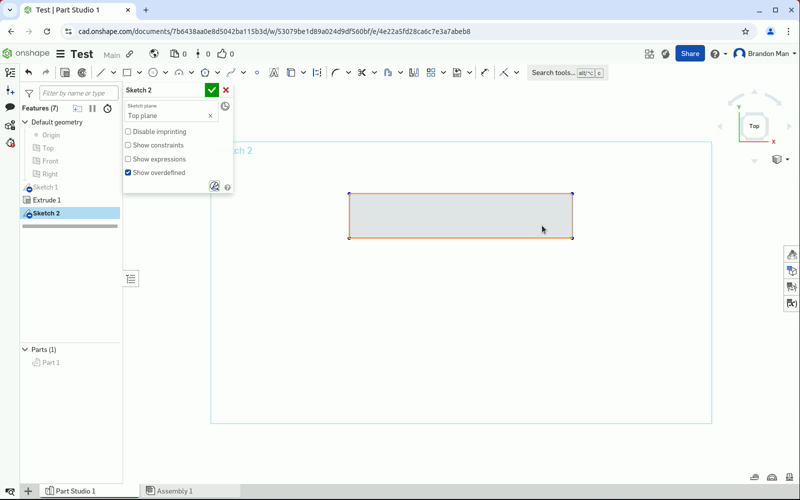
click(542, 225)
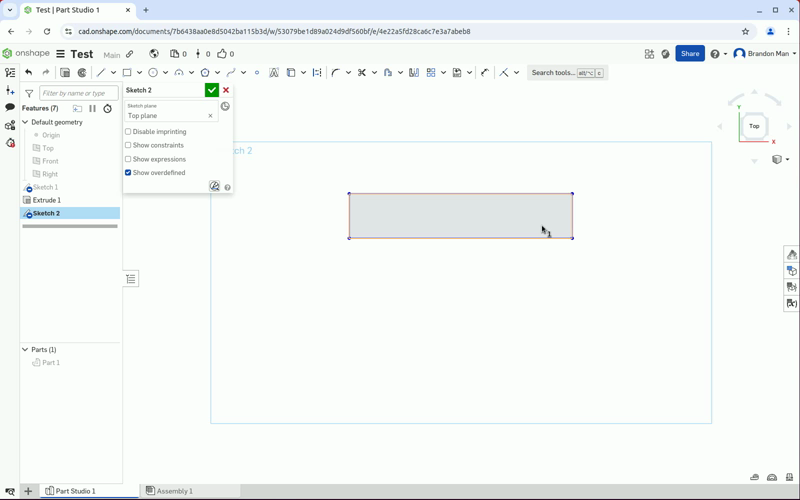
mouse_move(73, 352)
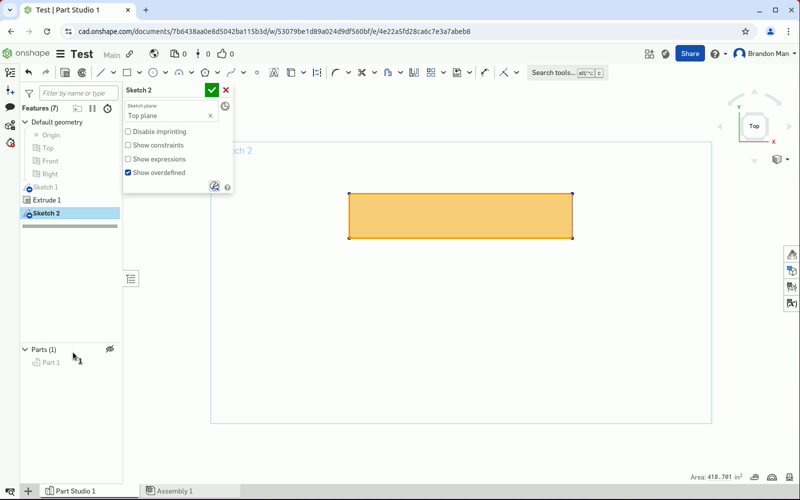
key(shift+y)
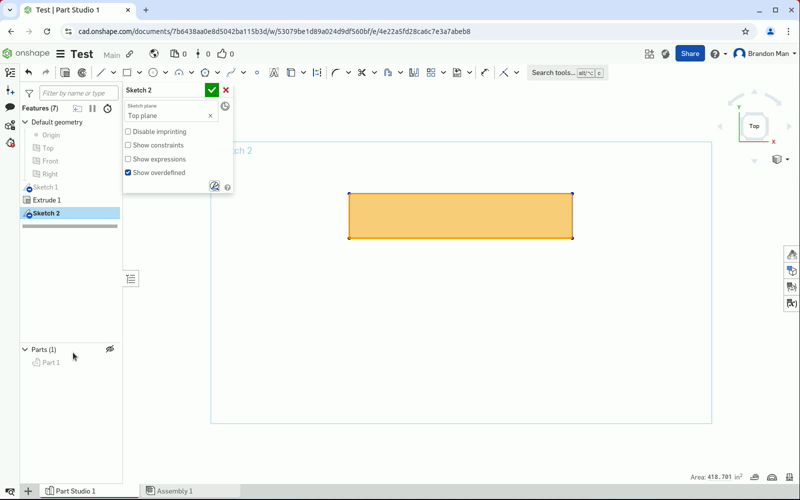
key(shift+e)
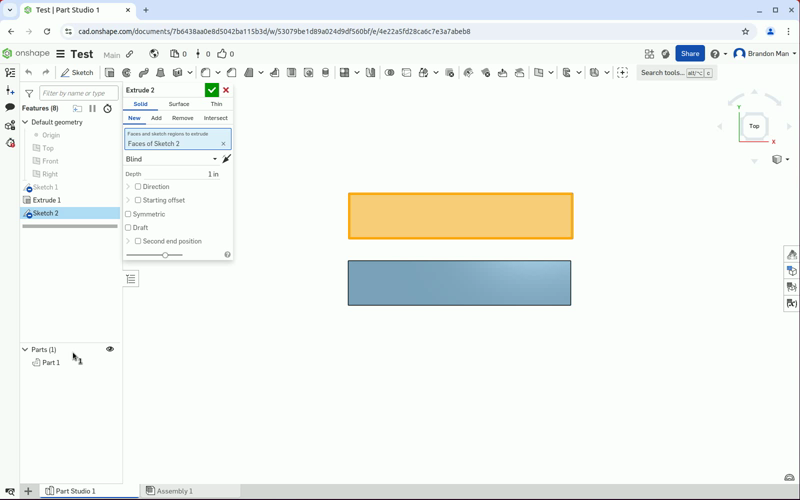
mouse_move(143, 106)
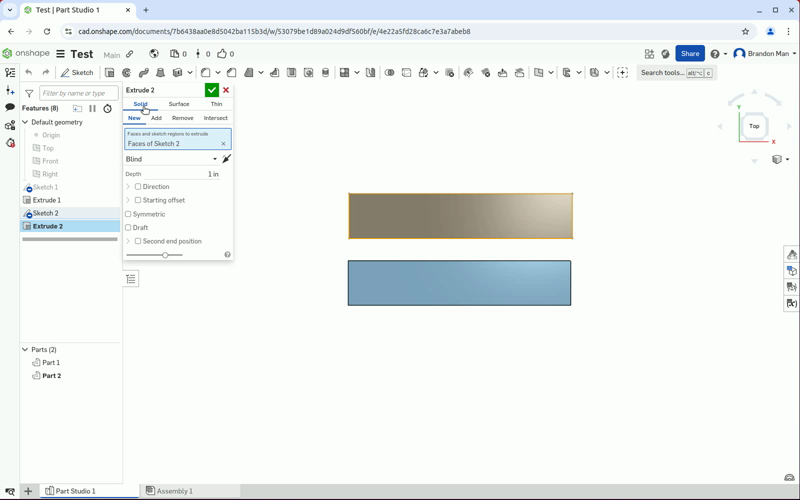
click(143, 106)
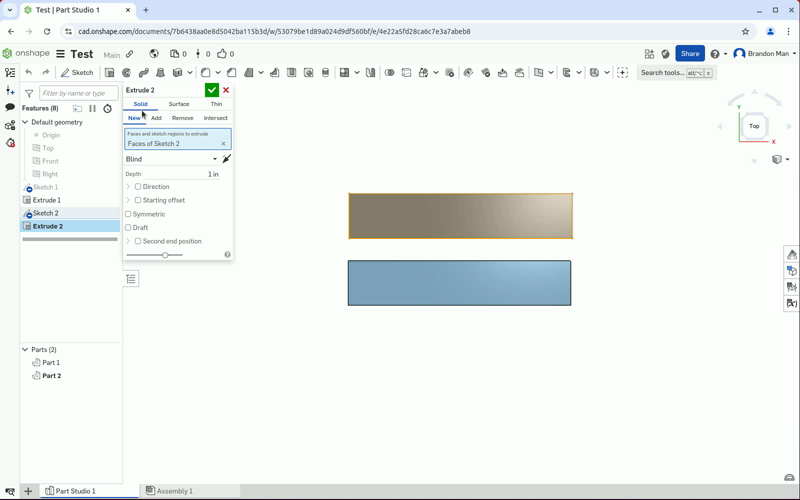
mouse_move(137, 120)
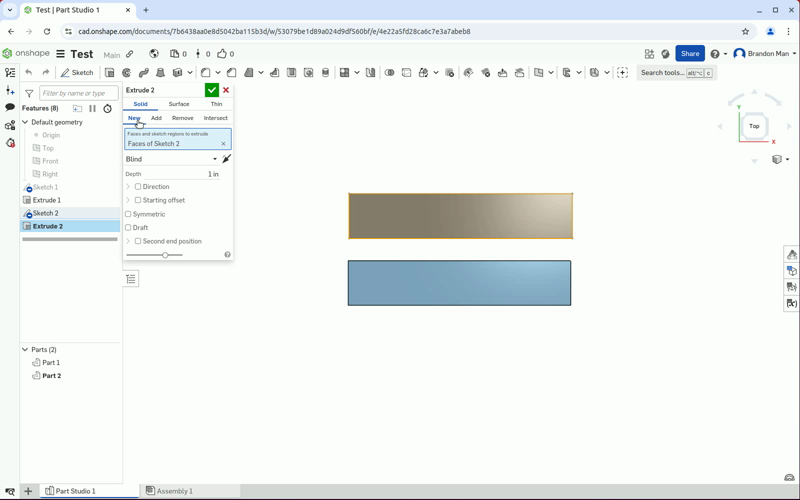
click(137, 120)
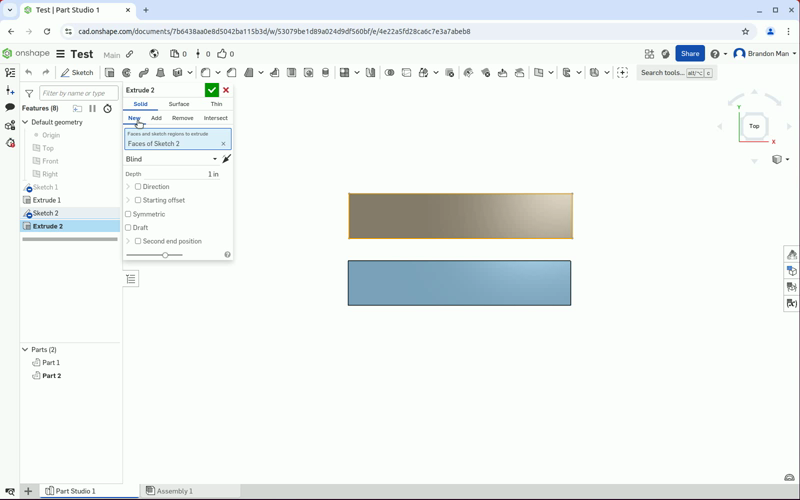
key(tab, 4)
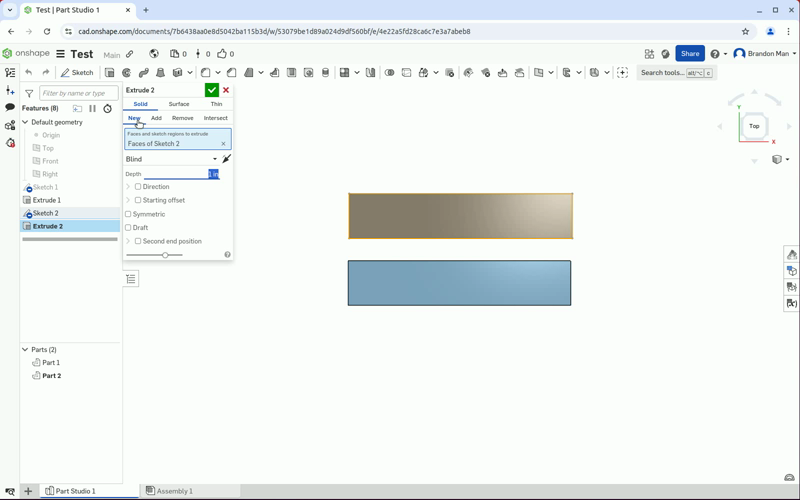
text(4.574)
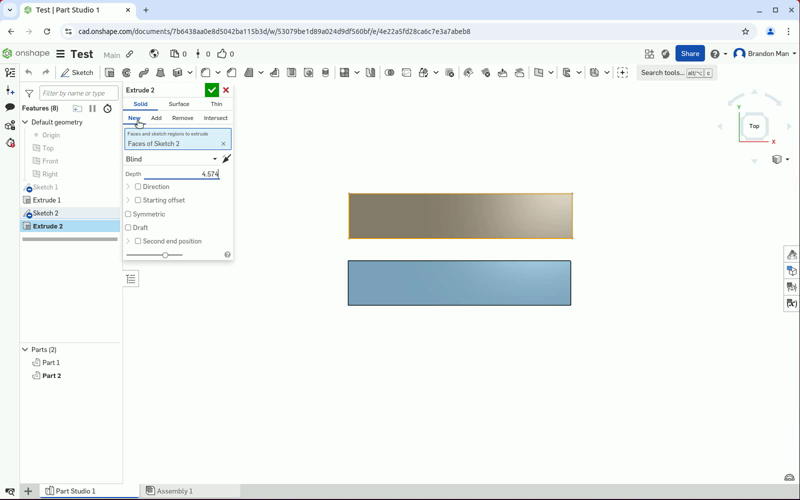
key(enter)
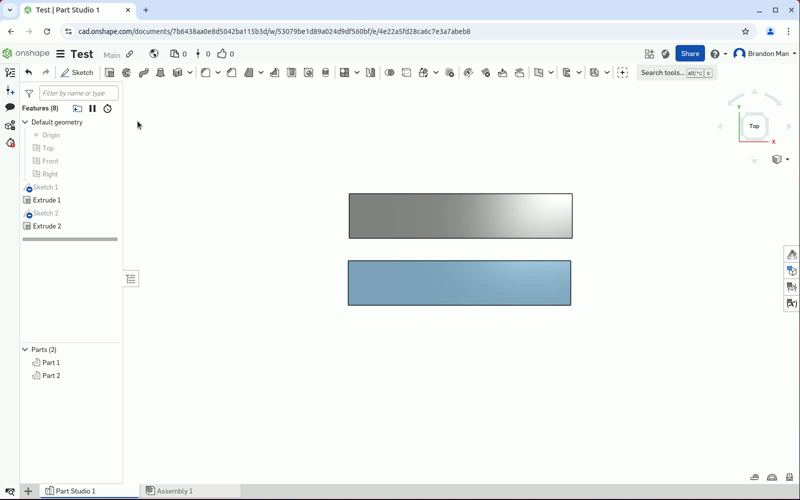
key(shift+h)
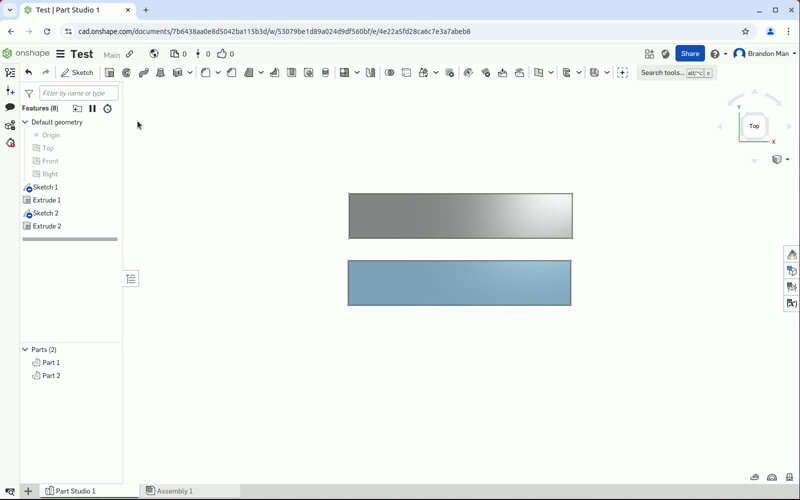
key(shift+h)
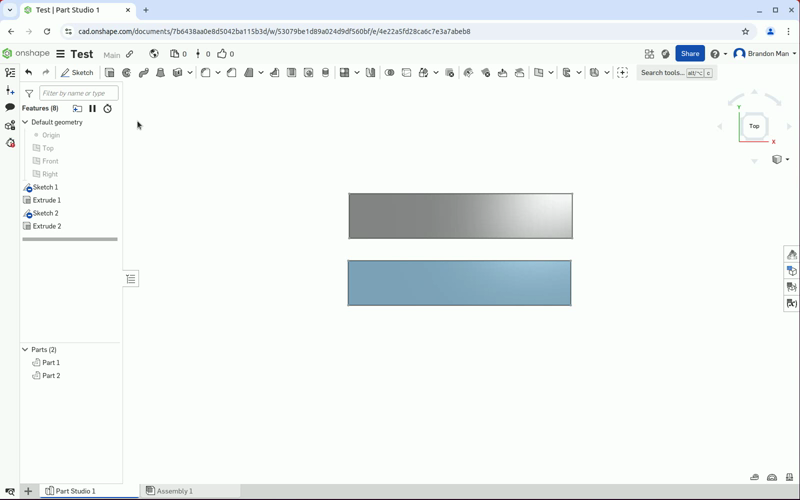
key(shift+7)
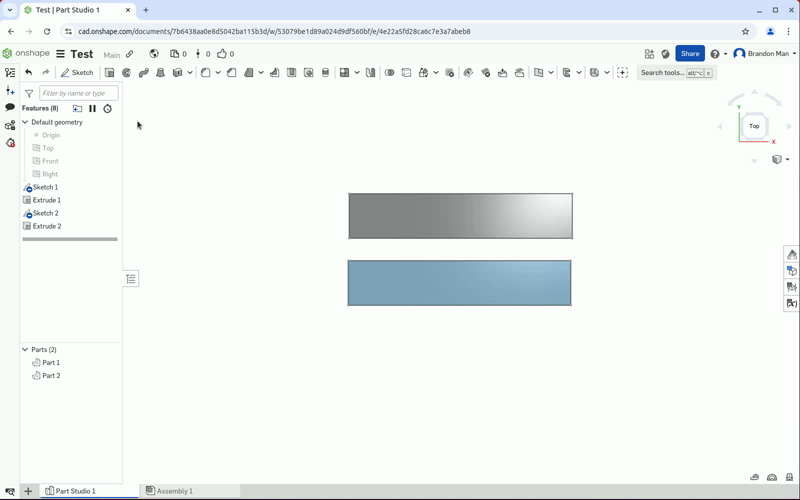
key(up, 3)
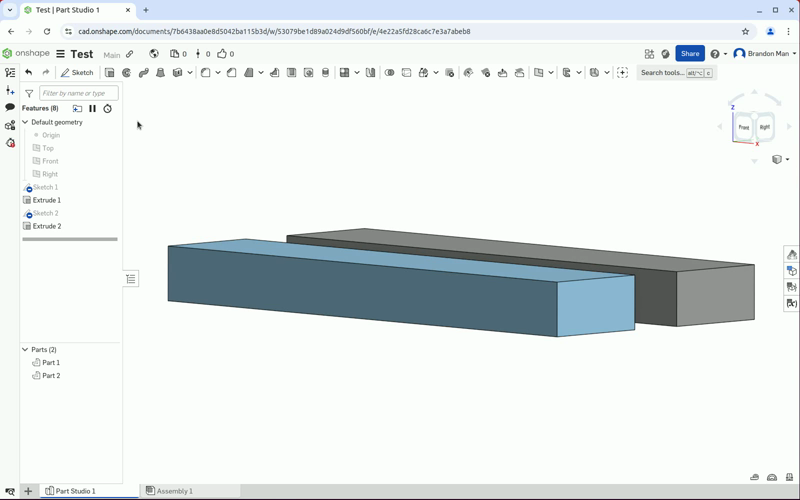
key(left, 3)
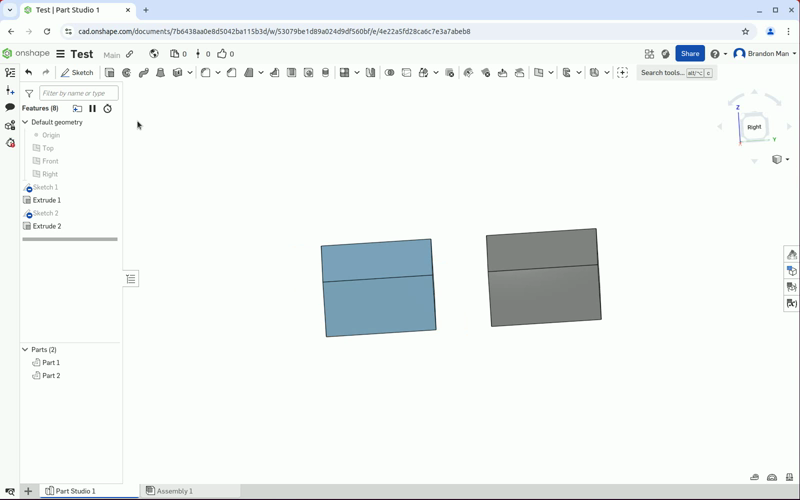
key(right, 3)
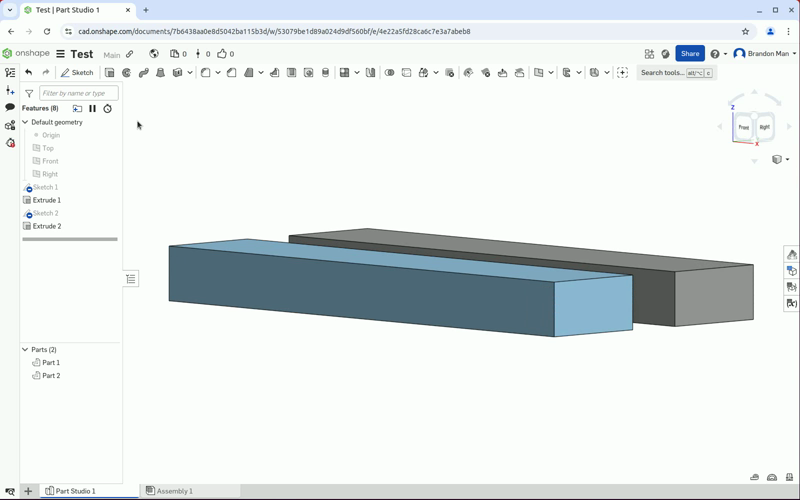
key(down, 3)
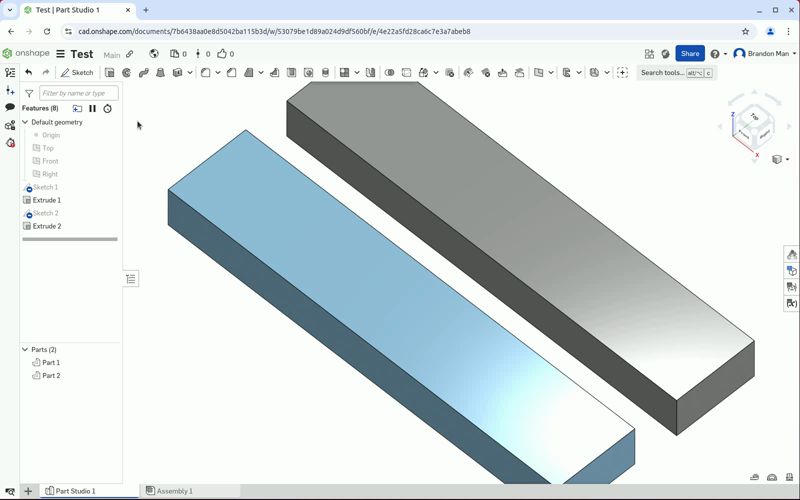
mouse_move(73, 189)
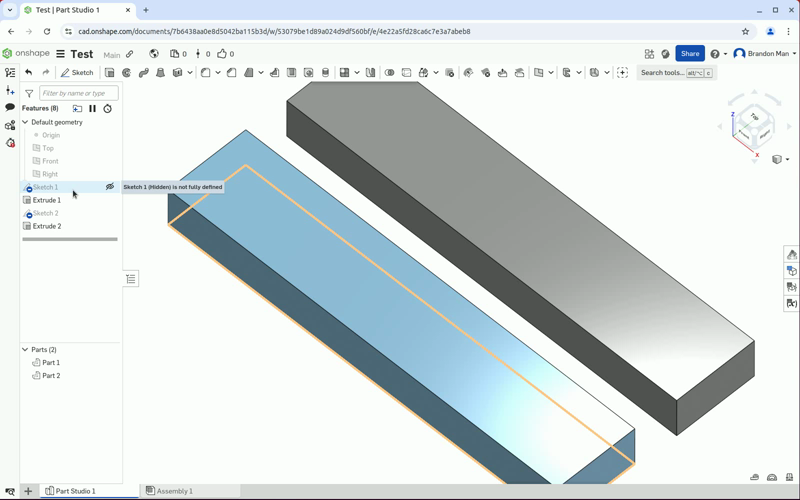
click(73, 189)